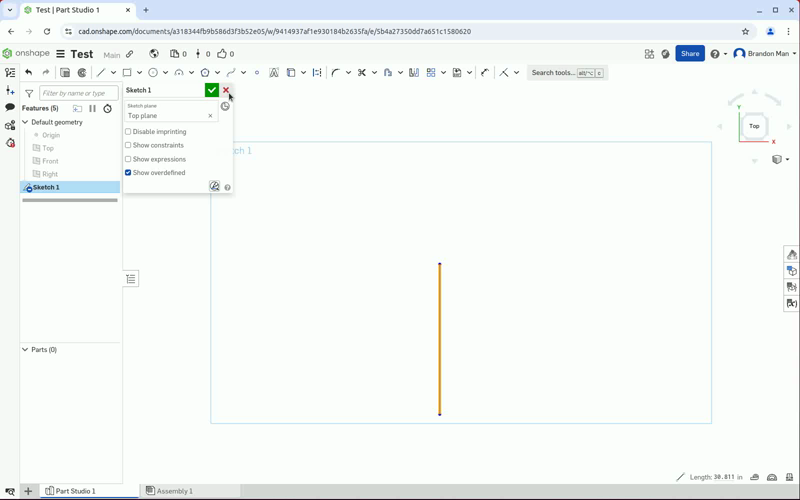
key(shift+h)
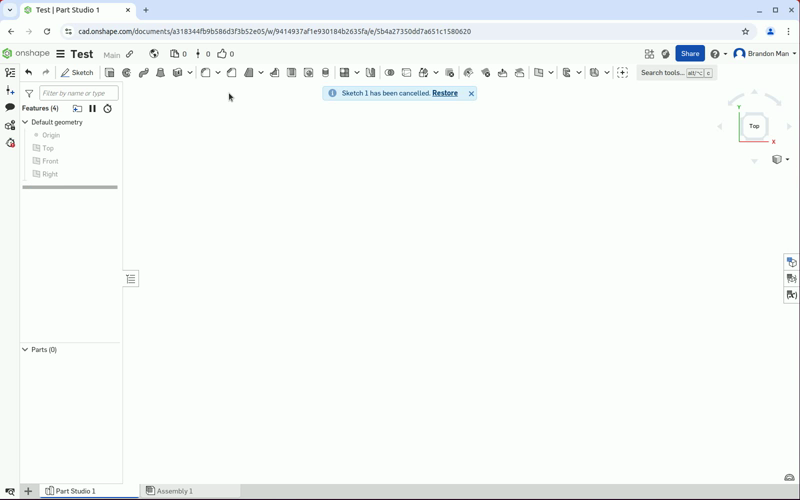
mouse_move(73, 352)
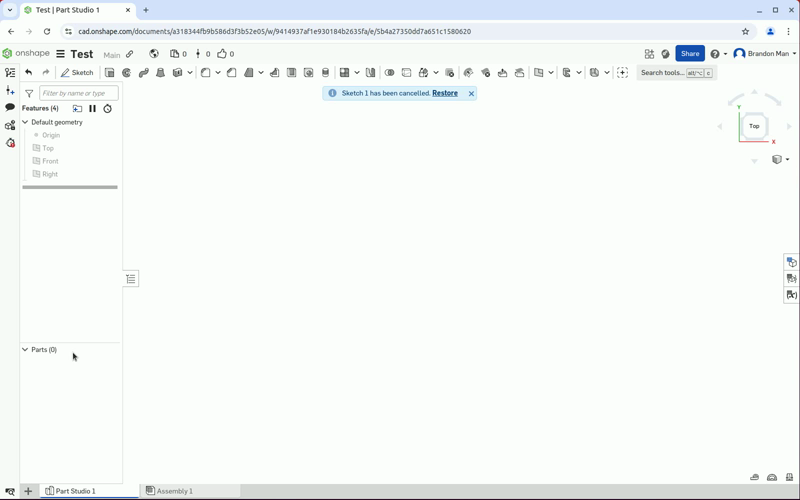
key(y)
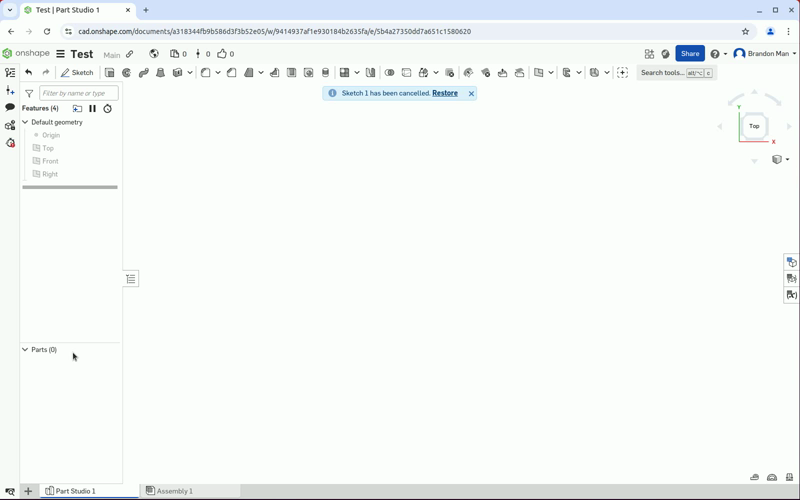
key(shift+p)
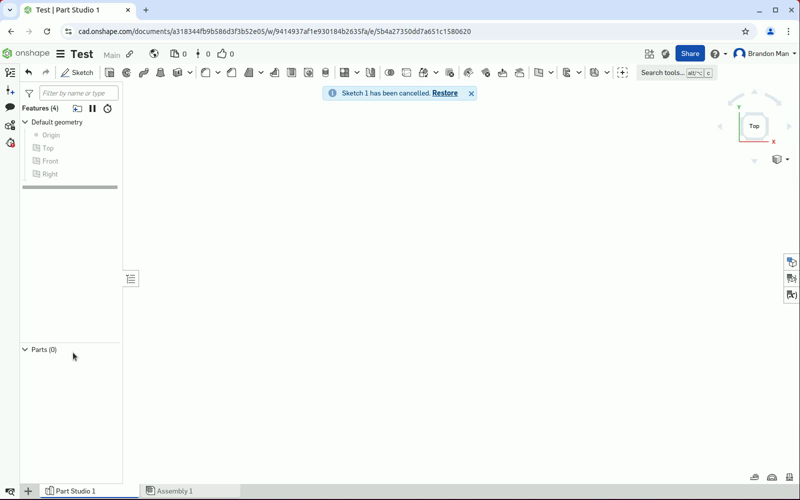
key(space)
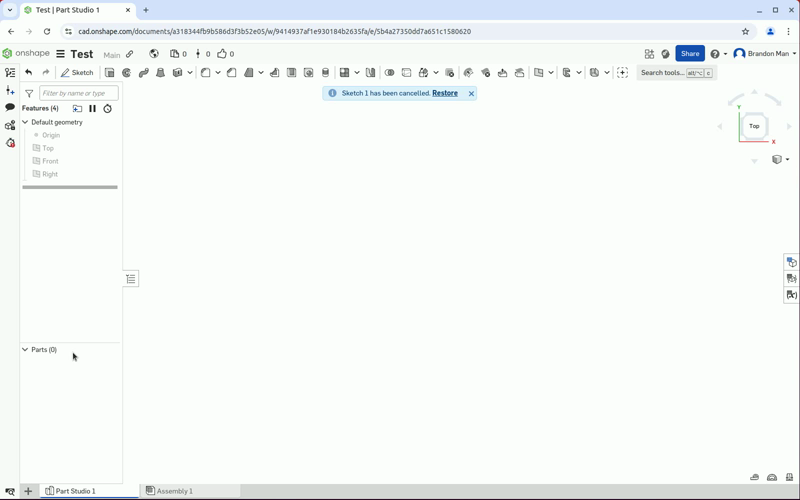
key_down(shift)
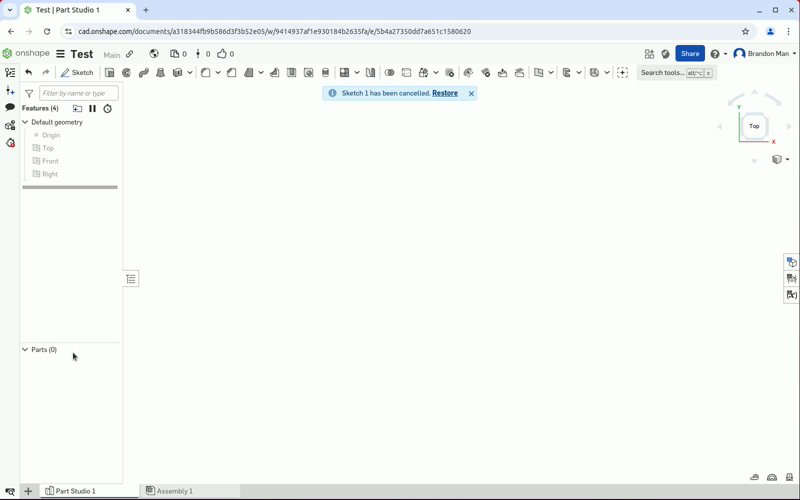
key(up)
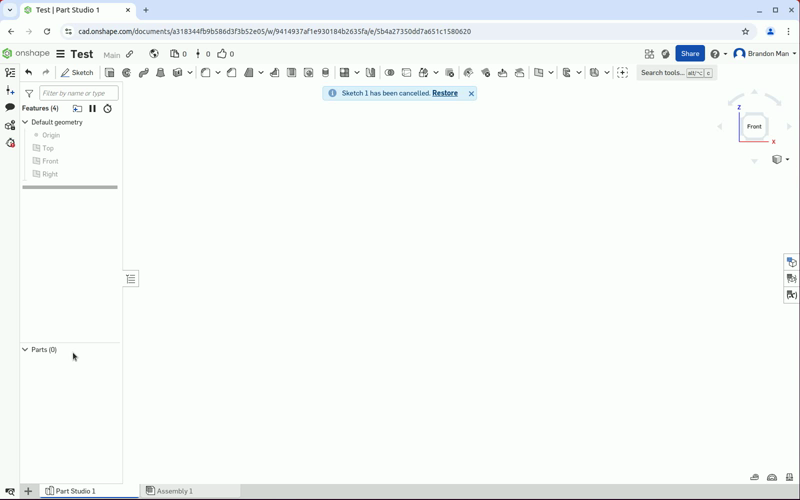
key_up(shift)
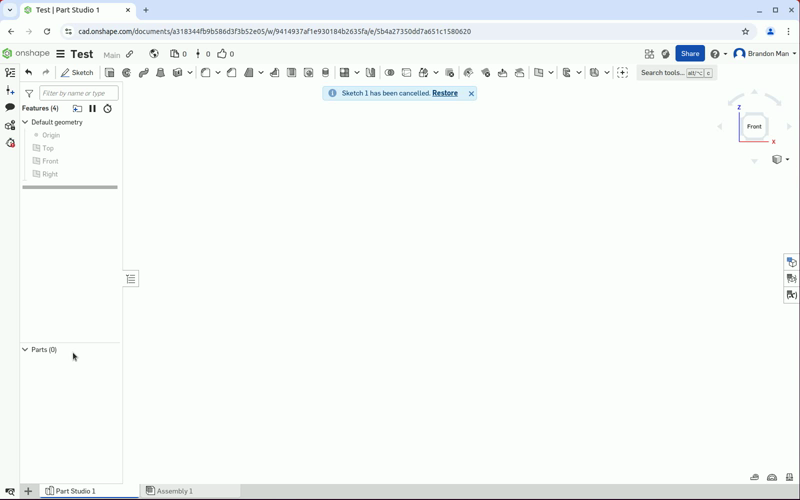
mouse_move(73, 352)
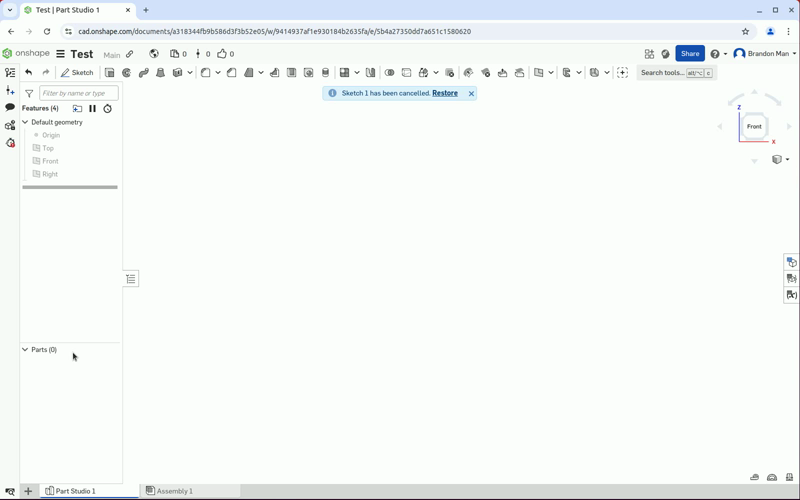
key(shift+y)
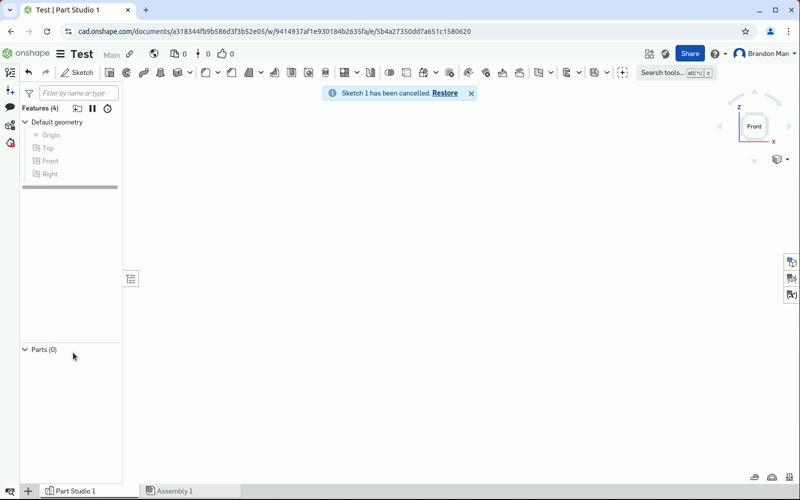
key(shift+s)
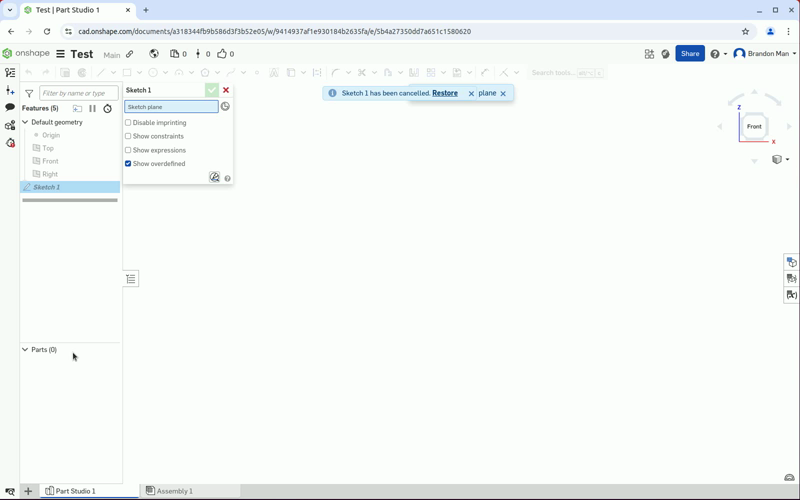
mouse_move(73, 163)
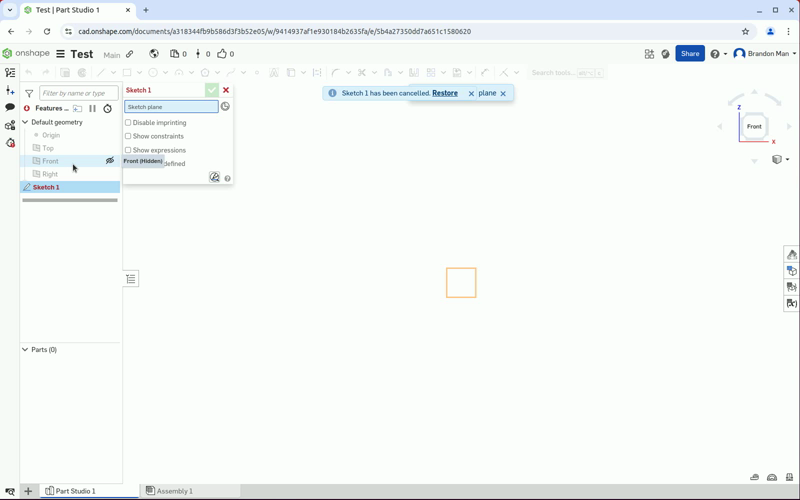
click(73, 163)
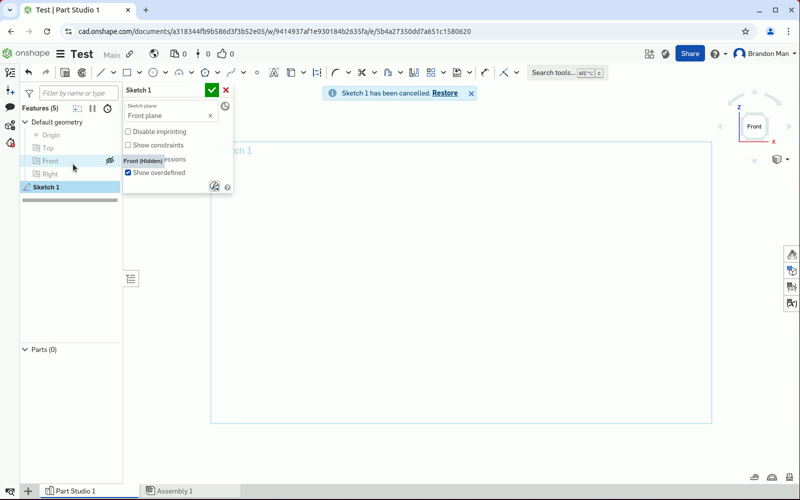
mouse_move(73, 352)
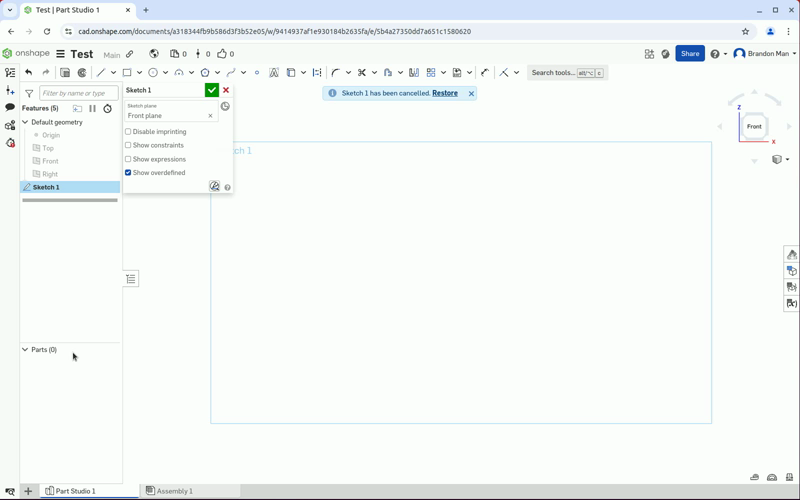
key(y)
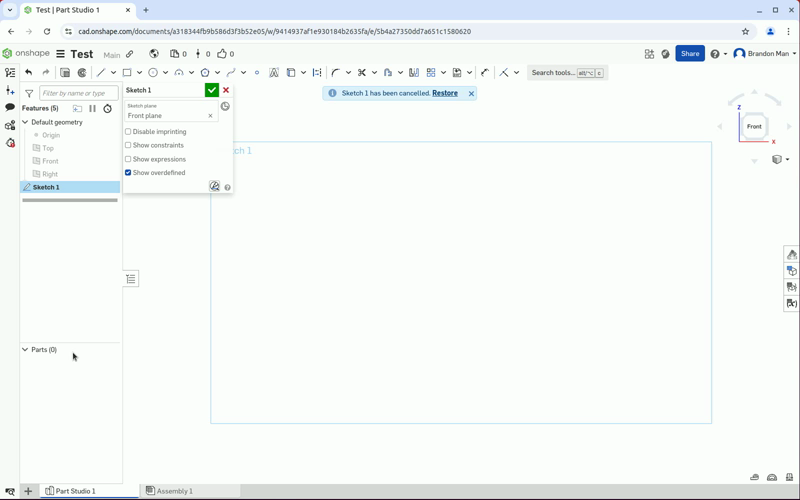
key(l)
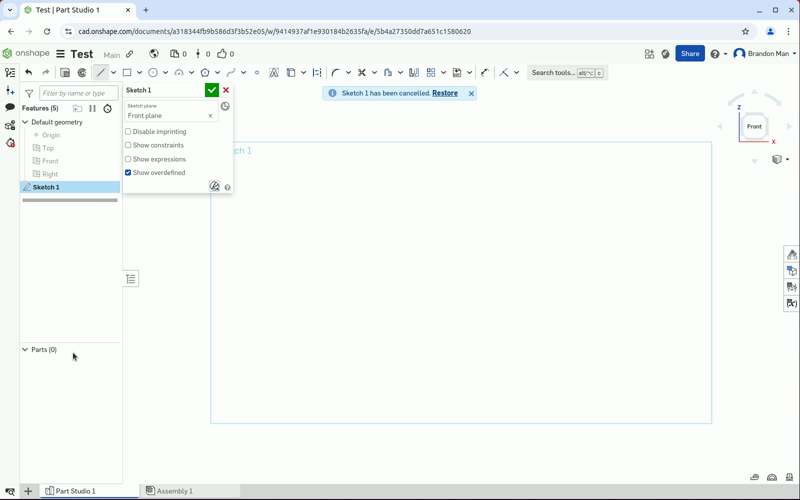
key_down(shift)
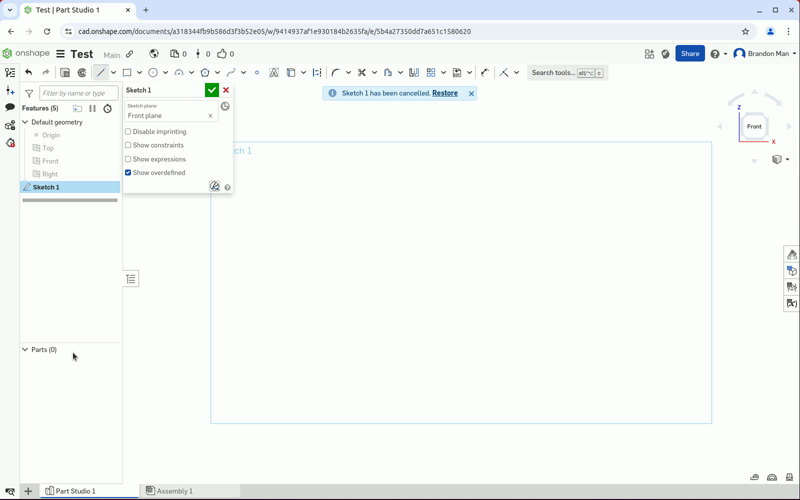
mouse_move(460, 282)
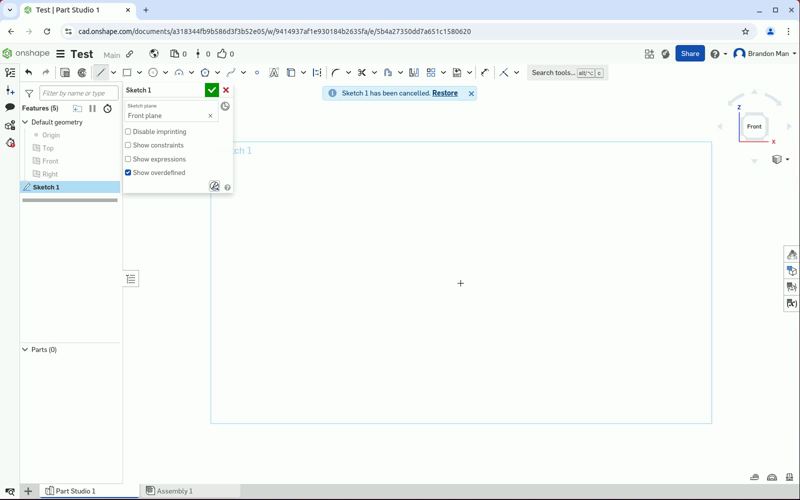
click(460, 282)
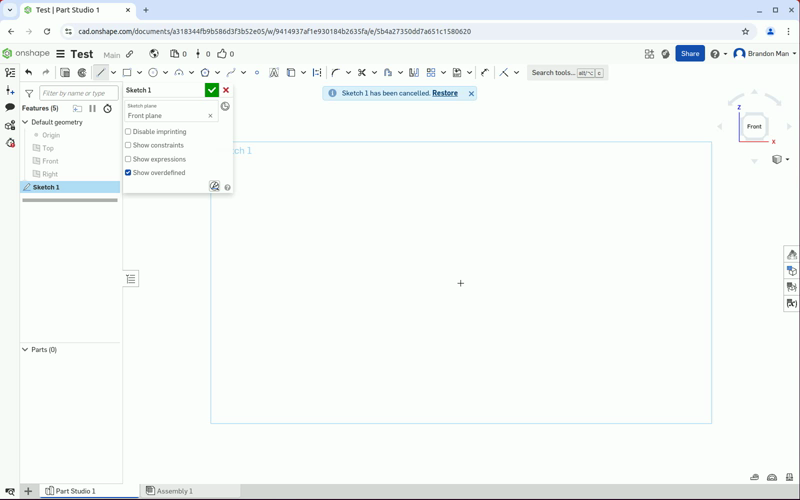
key_up(shift)
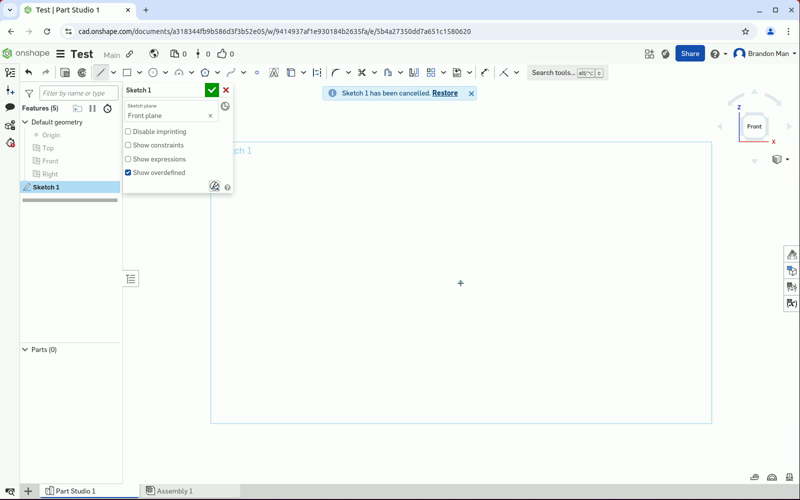
key_down(shift)
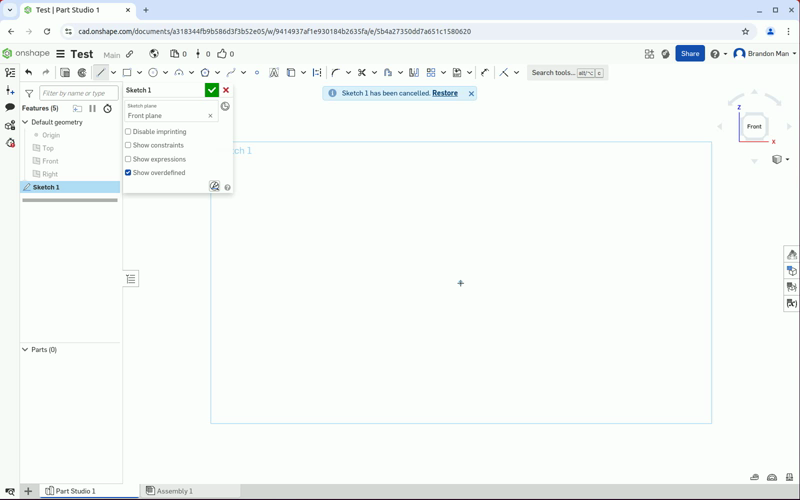
mouse_move(573, 282)
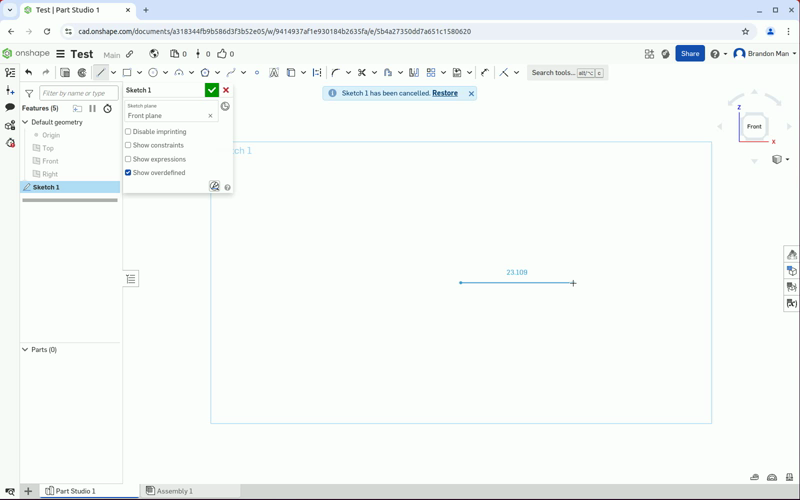
click(573, 282)
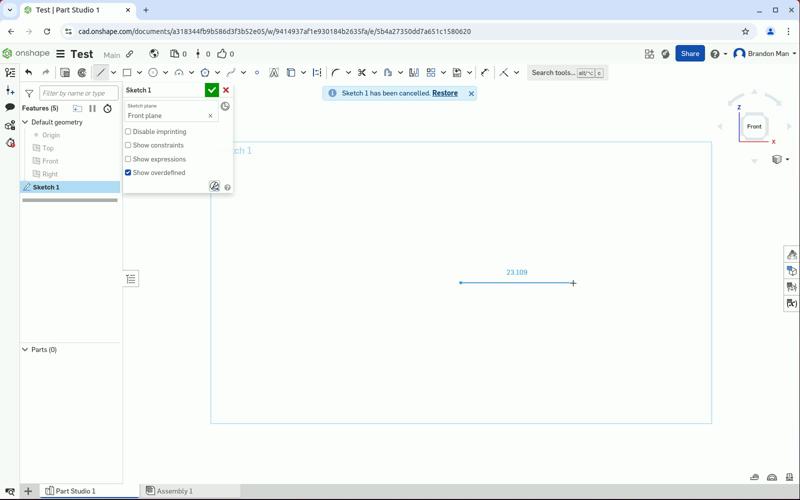
key_up(shift)
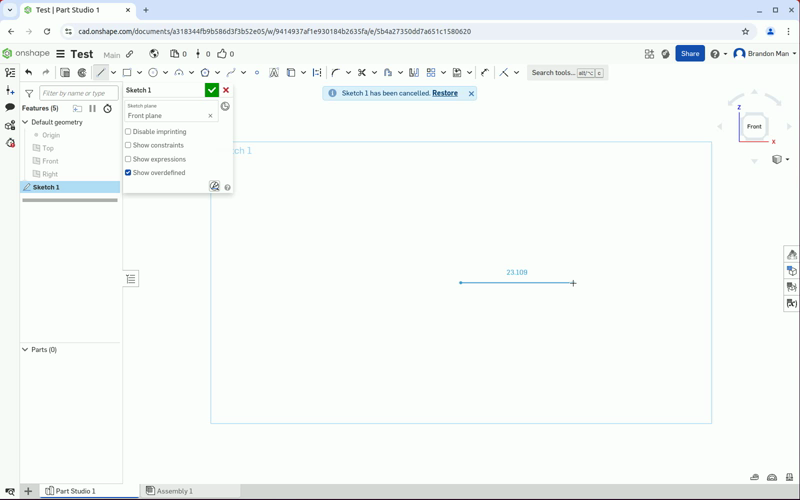
key_down(shift)
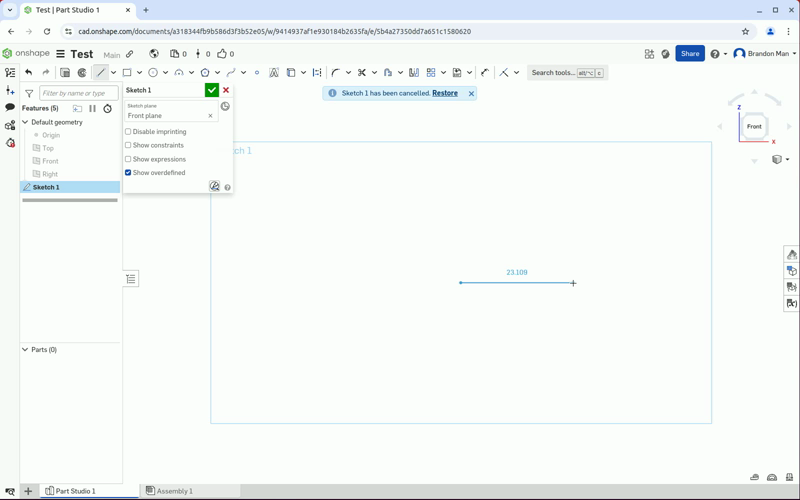
mouse_move(573, 198)
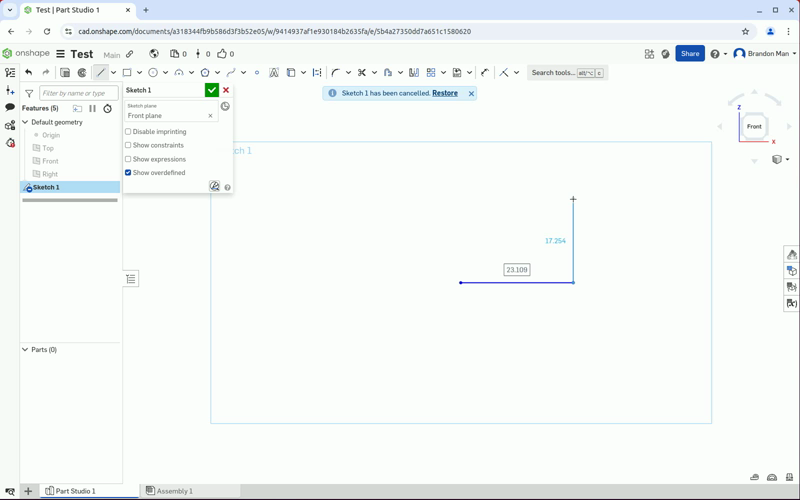
click(573, 198)
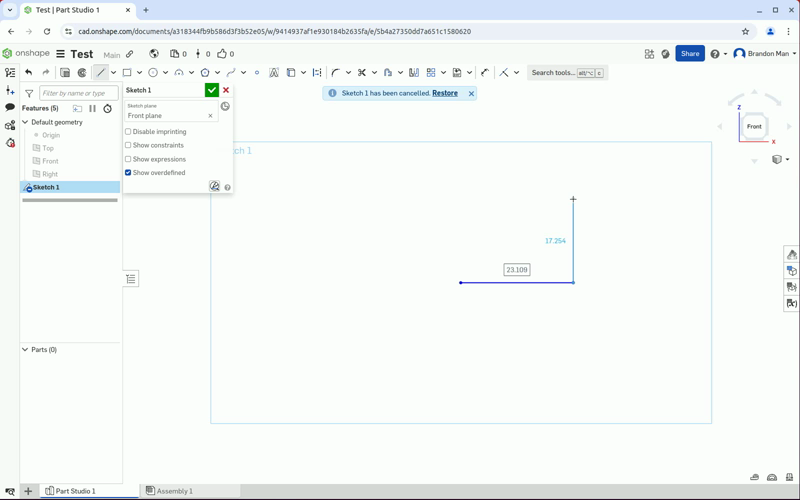
key_up(shift)
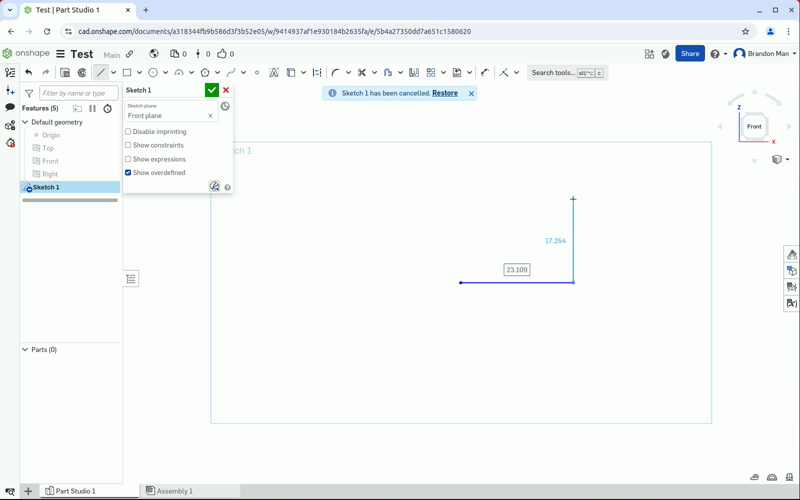
key_down(shift)
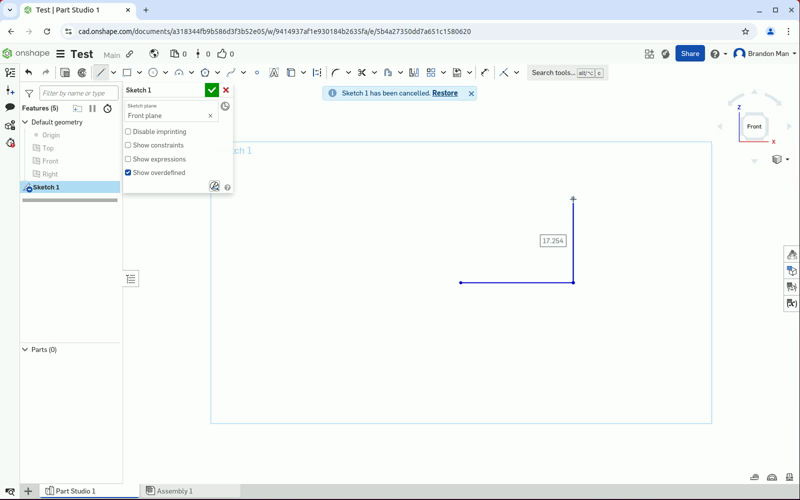
mouse_move(460, 198)
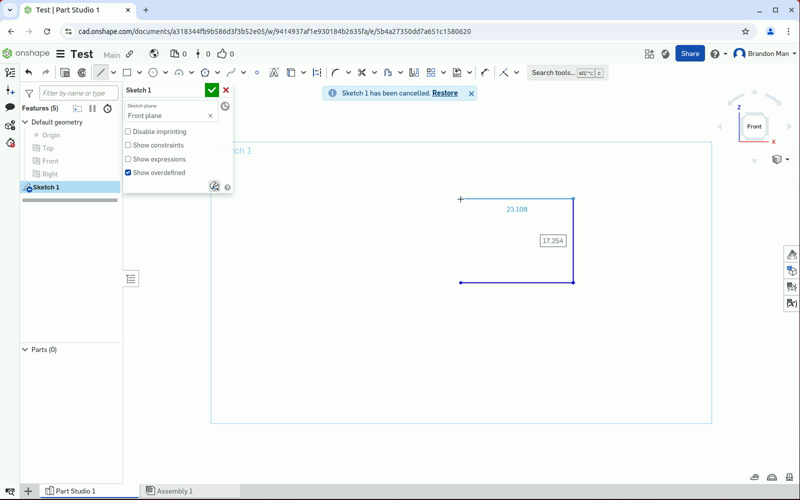
click(460, 198)
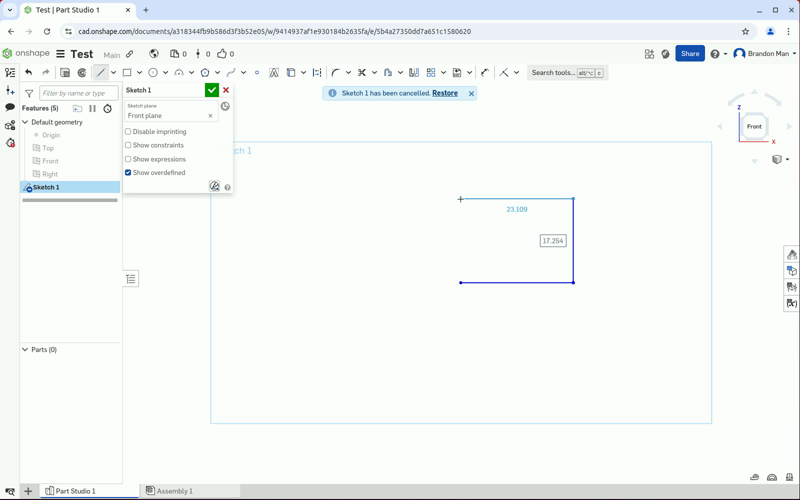
key_up(shift)
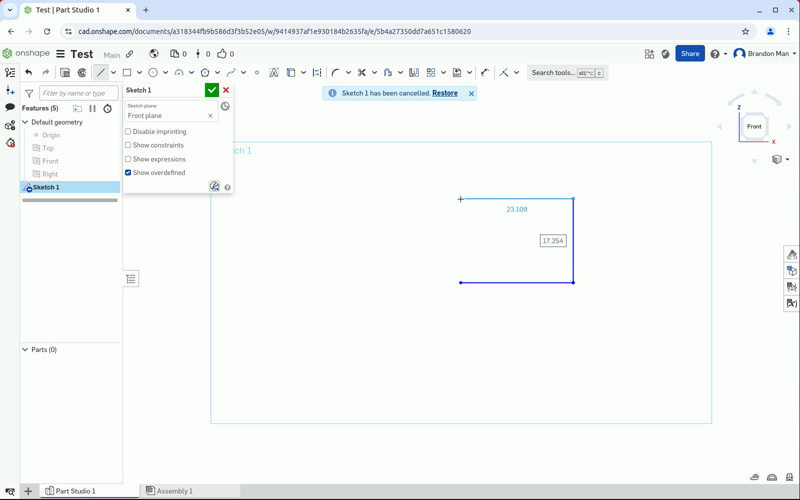
key_down(shift)
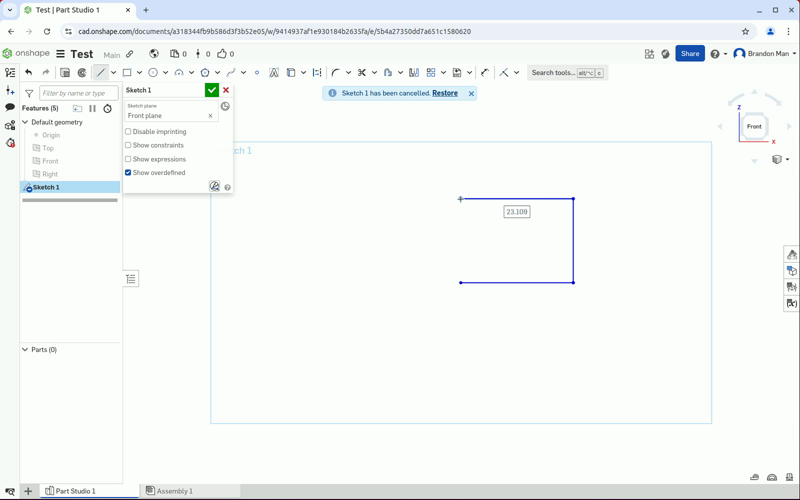
mouse_move(460, 282)
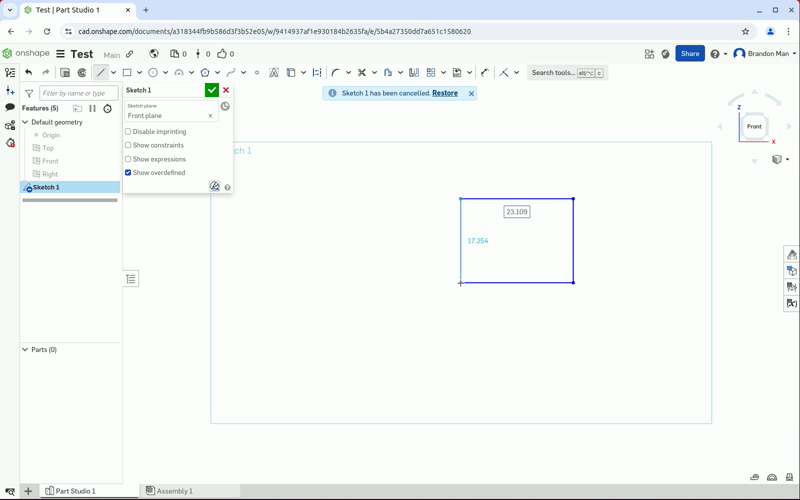
key_up(shift)
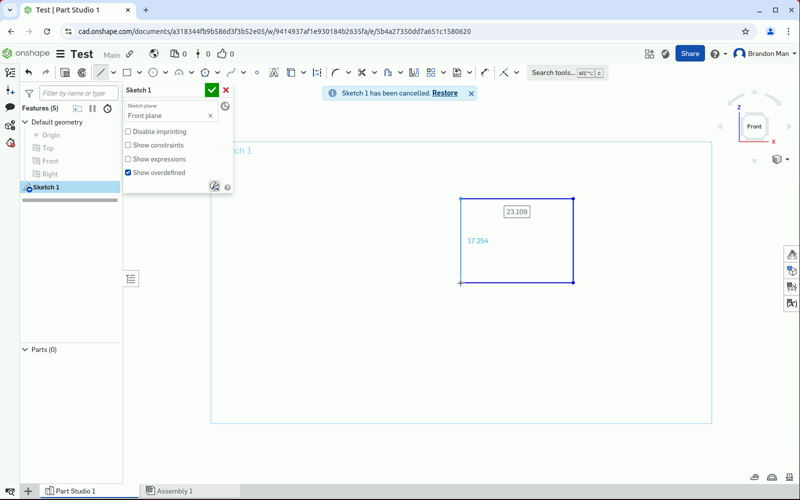
click(460, 282)
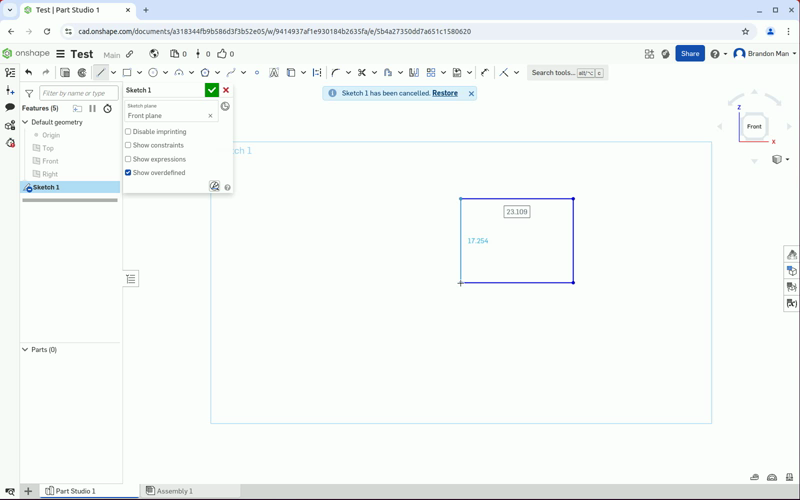
key(esc)
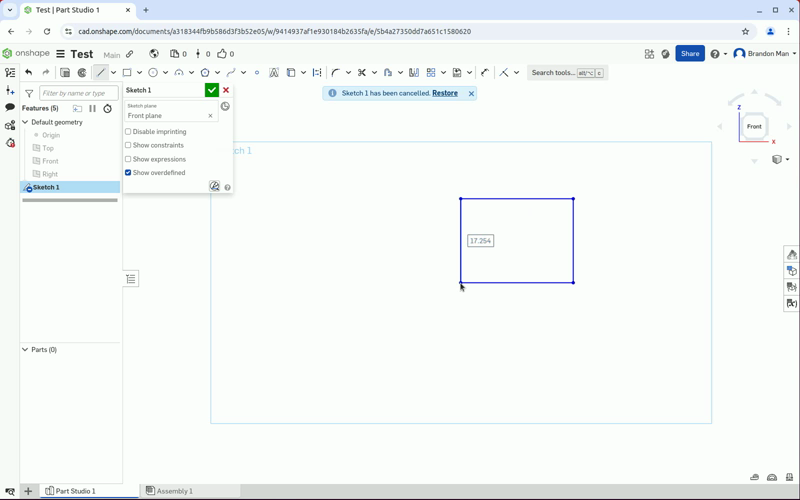
mouse_move(539, 207)
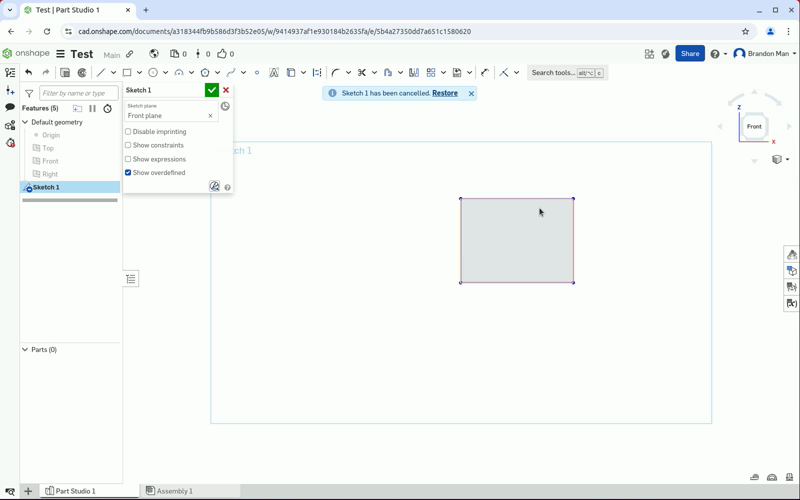
click(539, 207)
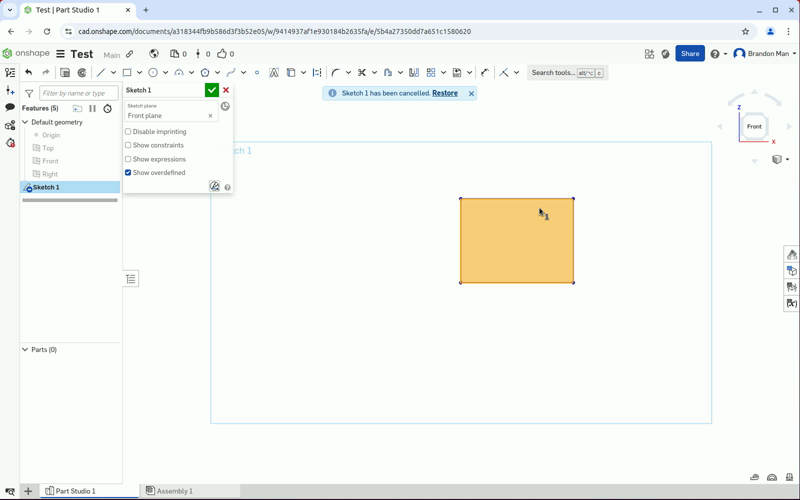
mouse_move(73, 352)
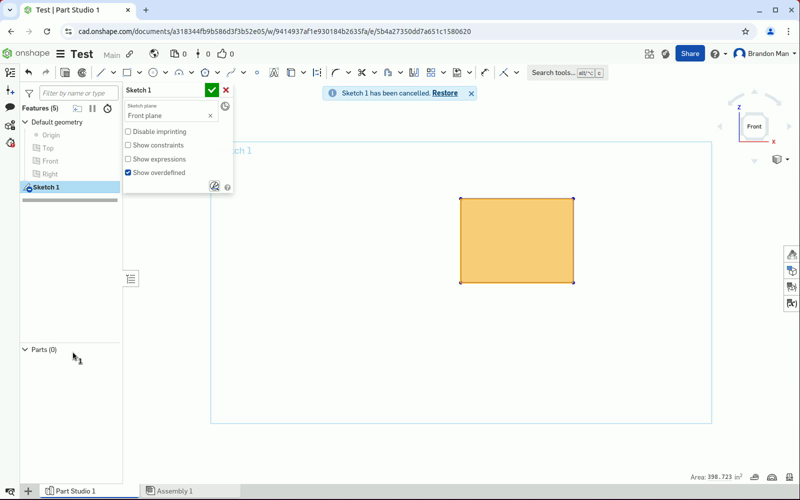
key(shift+y)
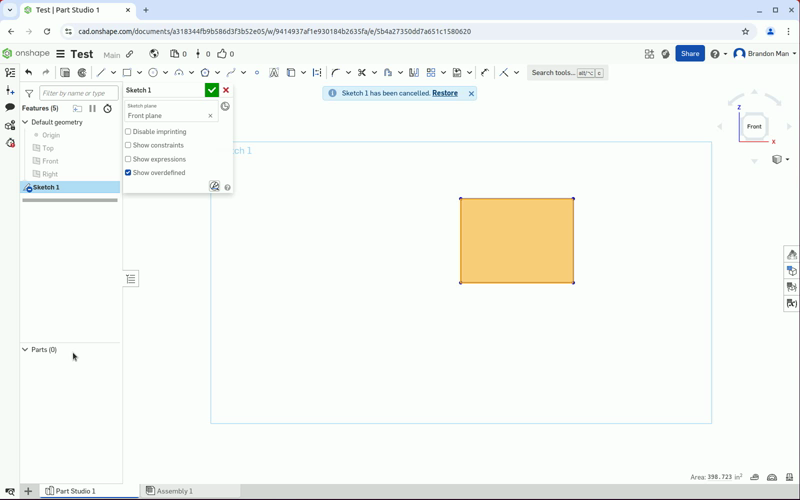
key(shift+e)
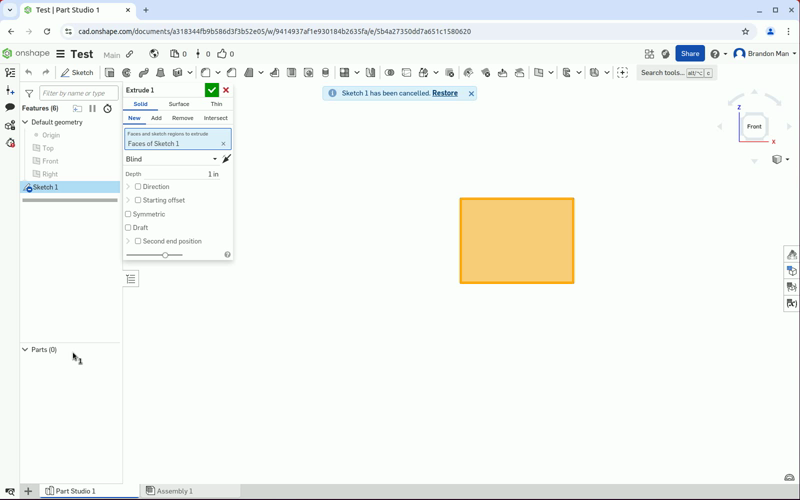
mouse_move(143, 106)
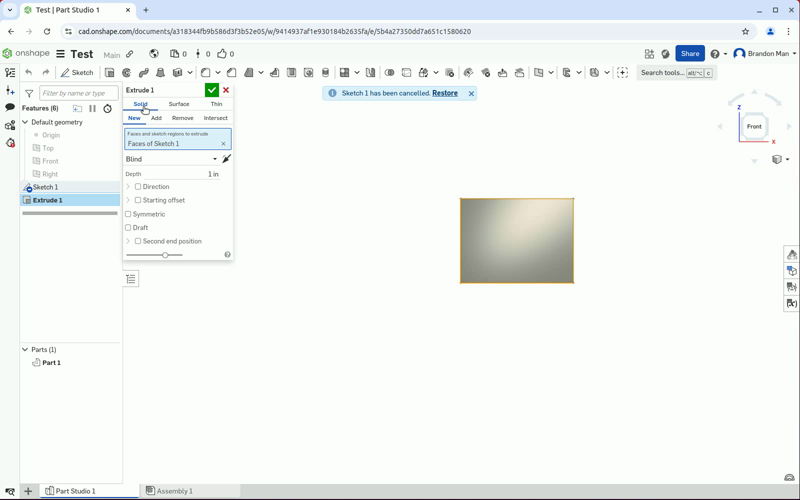
click(143, 106)
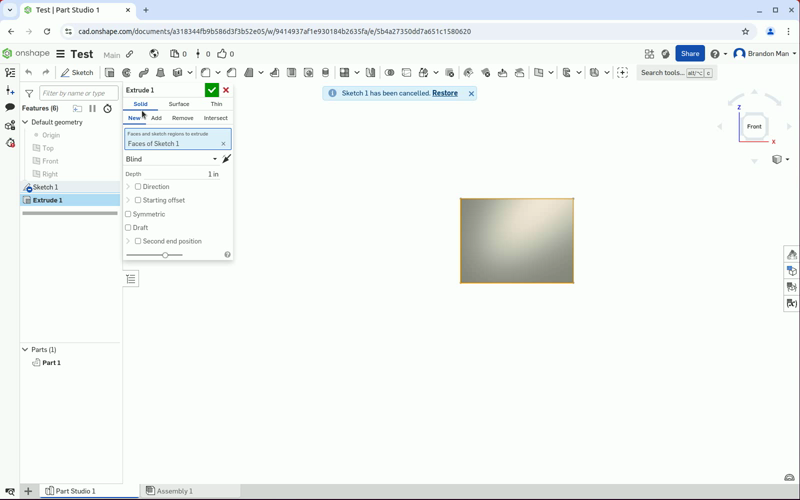
mouse_move(137, 120)
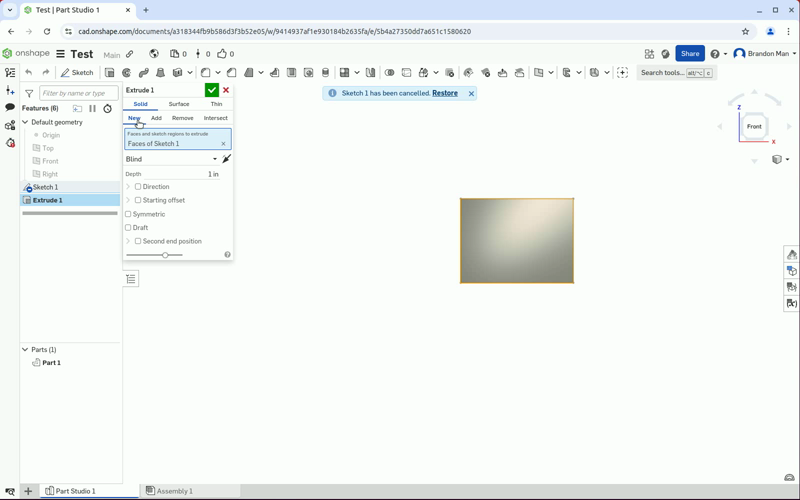
click(137, 120)
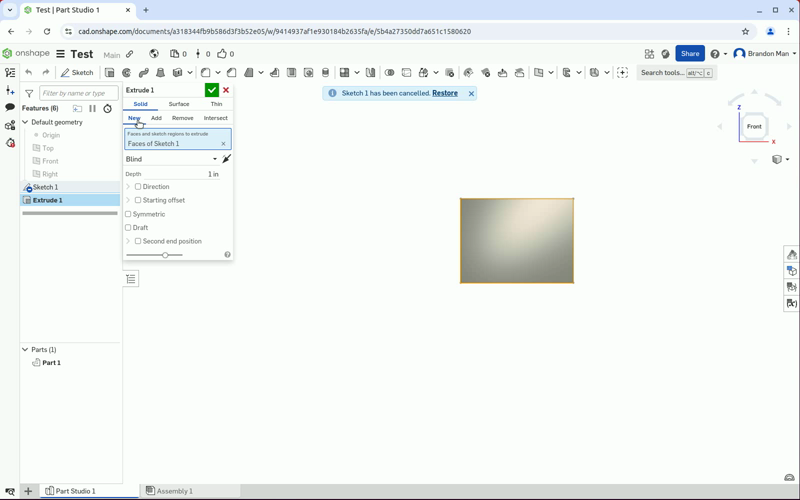
key(tab, 4)
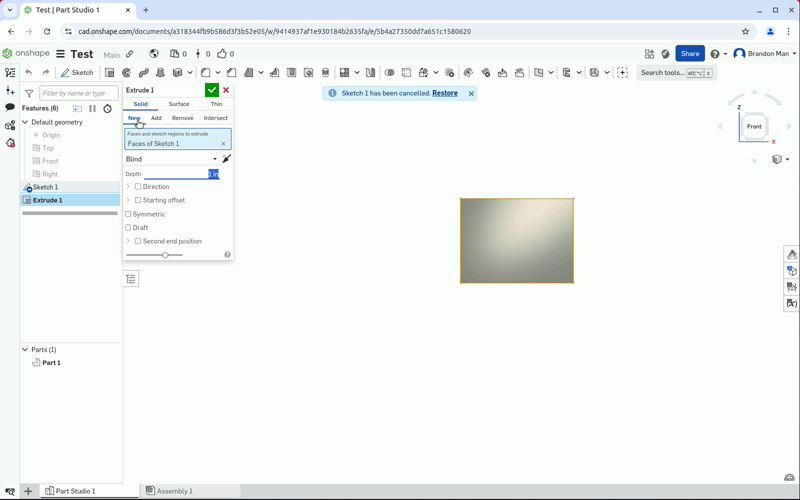
text(4.333)
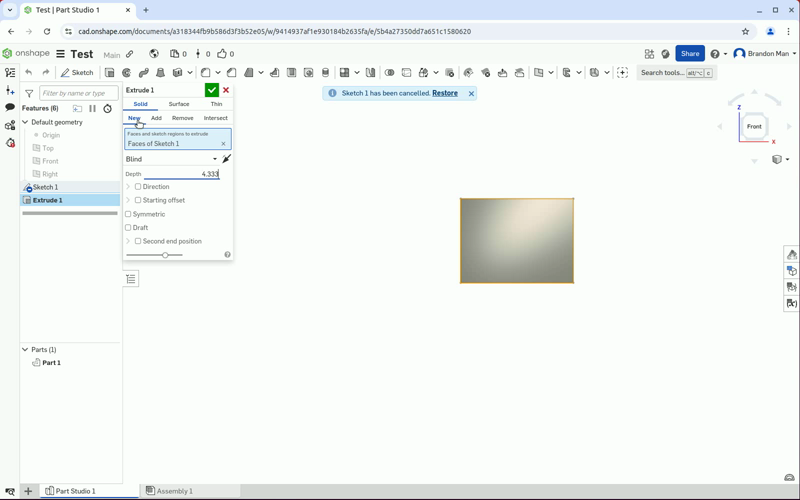
key(enter)
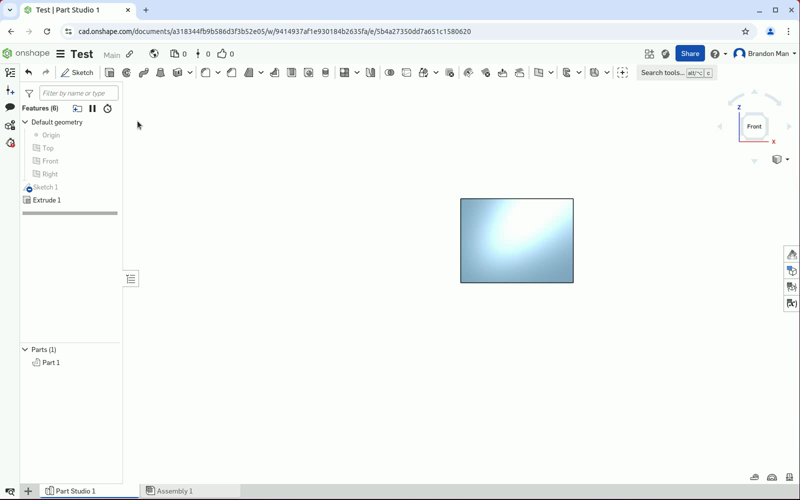
key(shift+h)
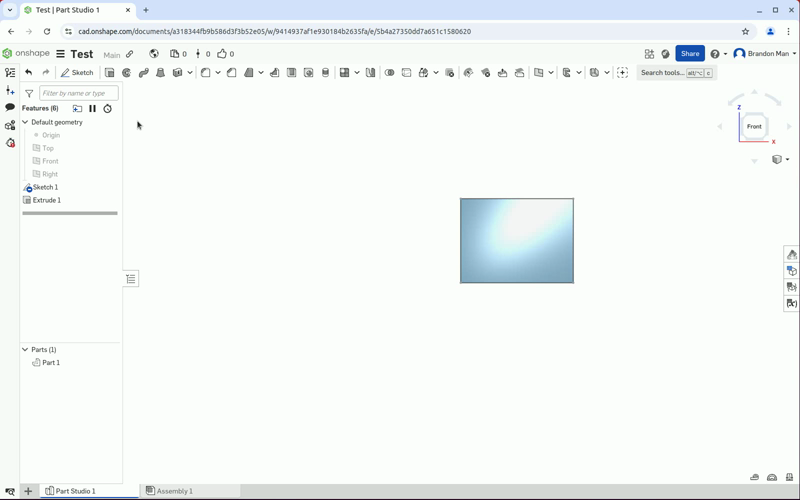
key(shift+h)
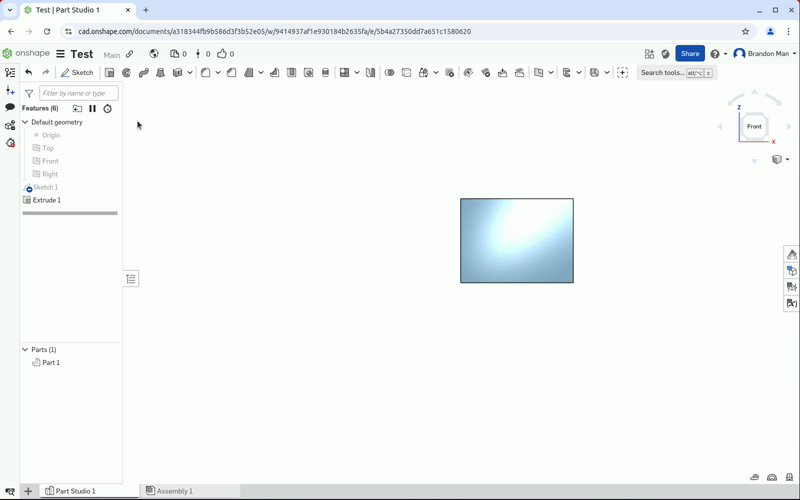
mouse_move(73, 189)
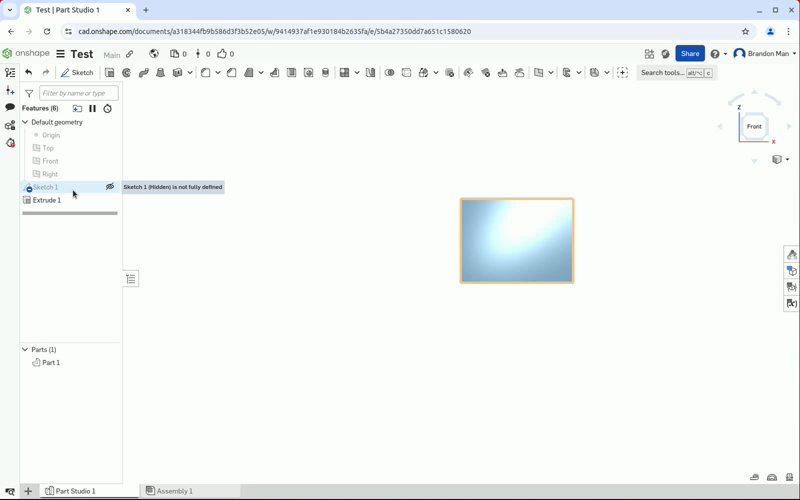
click(73, 189)
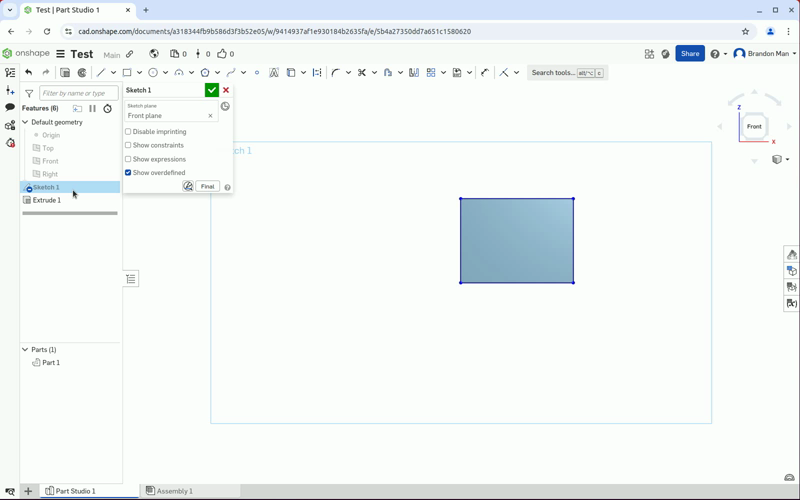
mouse_move(229, 92)
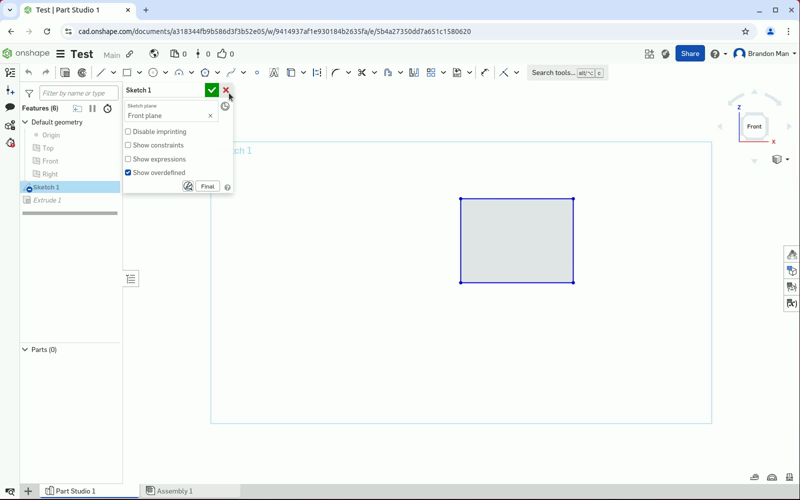
click(229, 92)
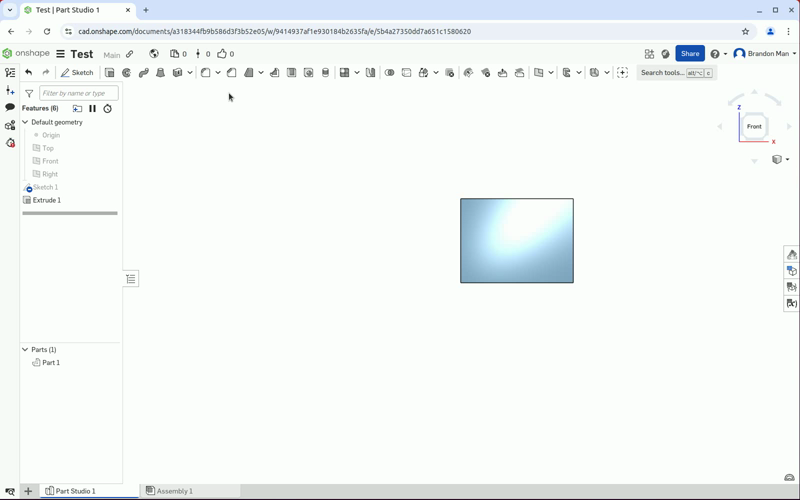
mouse_move(541, 75)
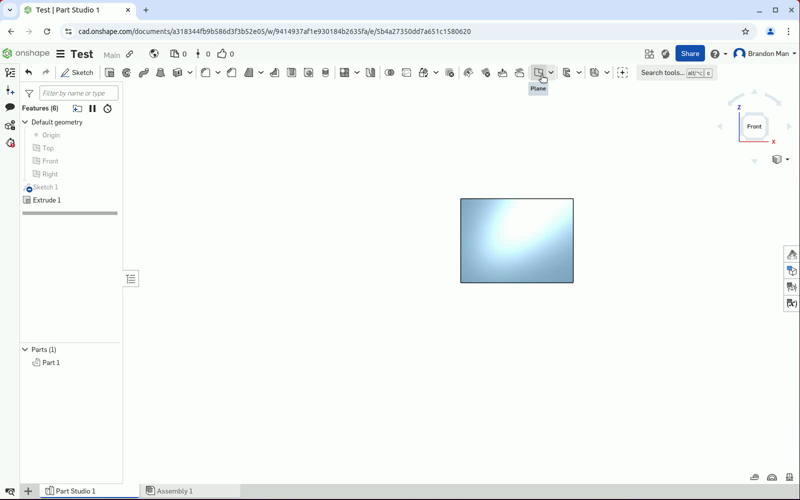
click(541, 75)
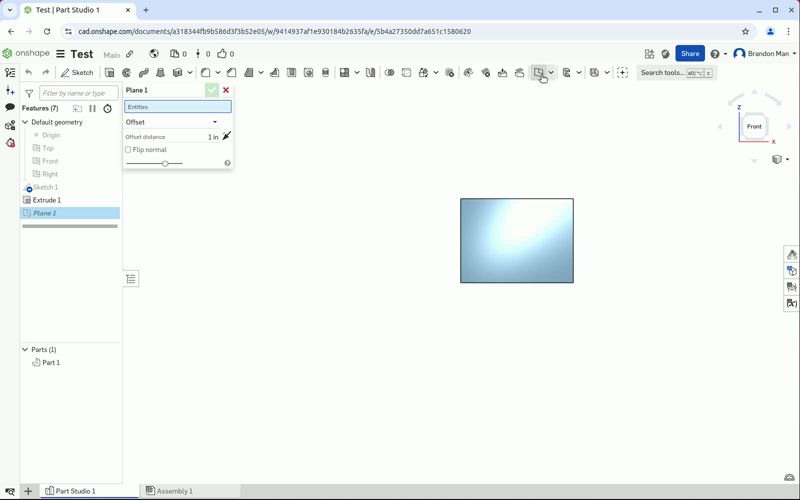
mouse_move(73, 163)
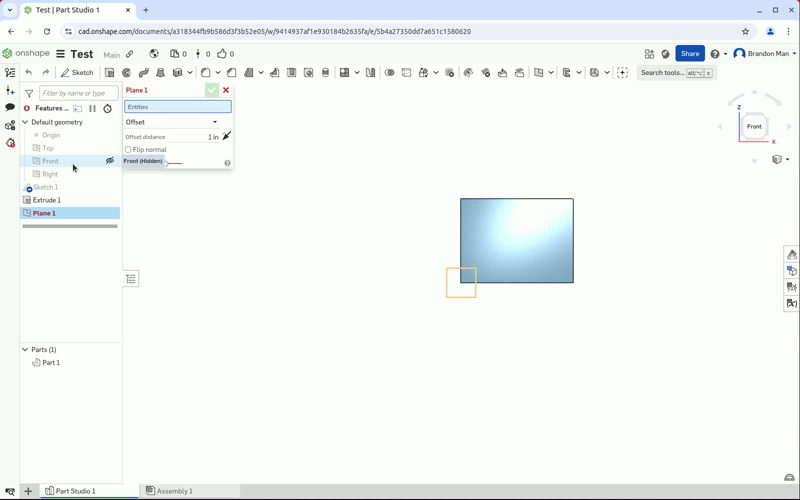
click(73, 163)
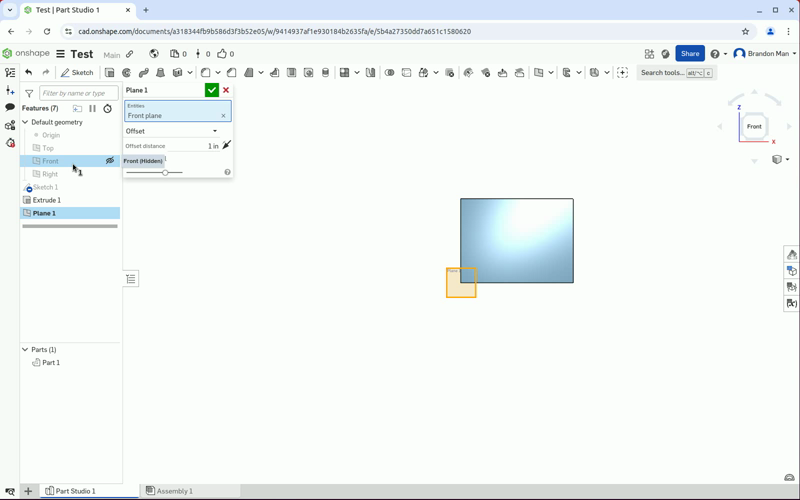
key(tab, 2)
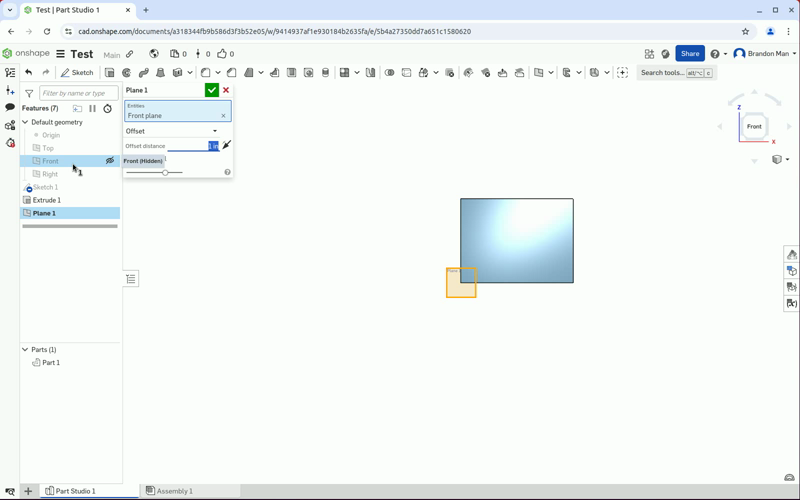
text(4.344)
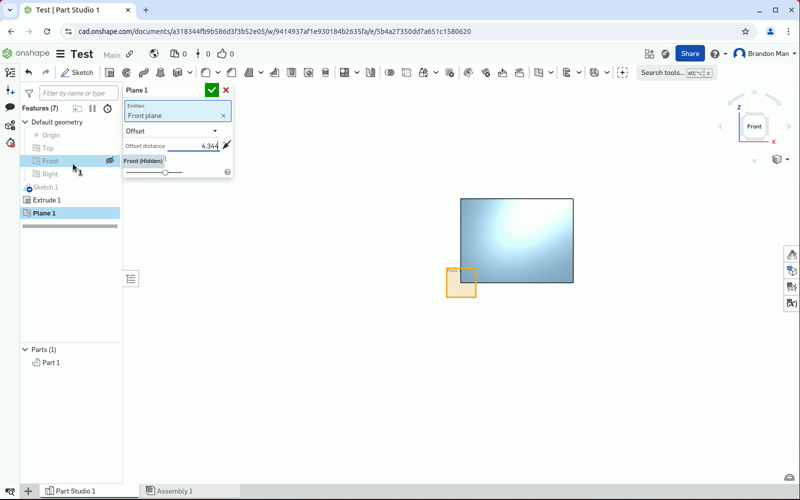
key(enter, 2)
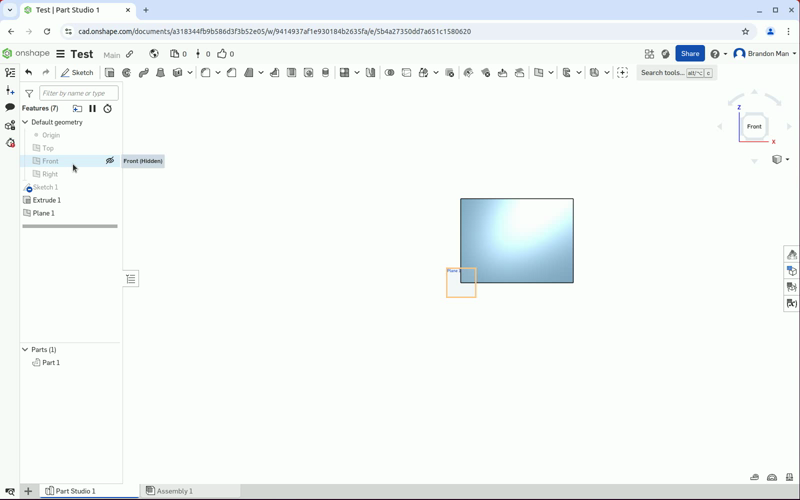
key(shift+s)
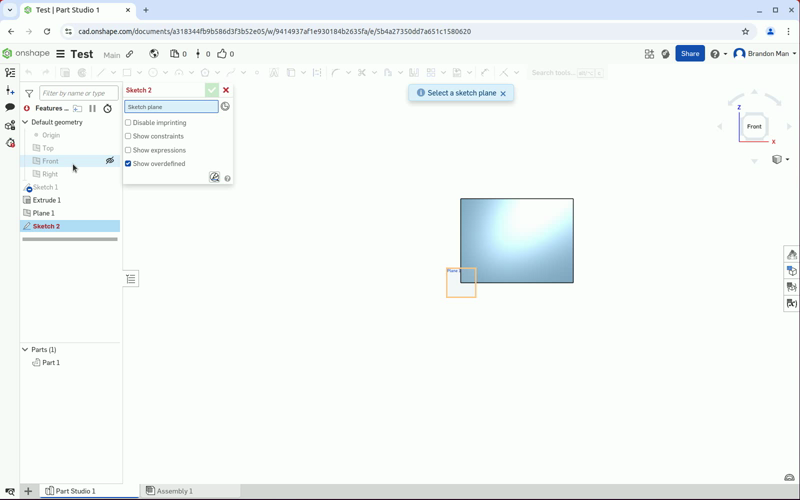
mouse_move(73, 215)
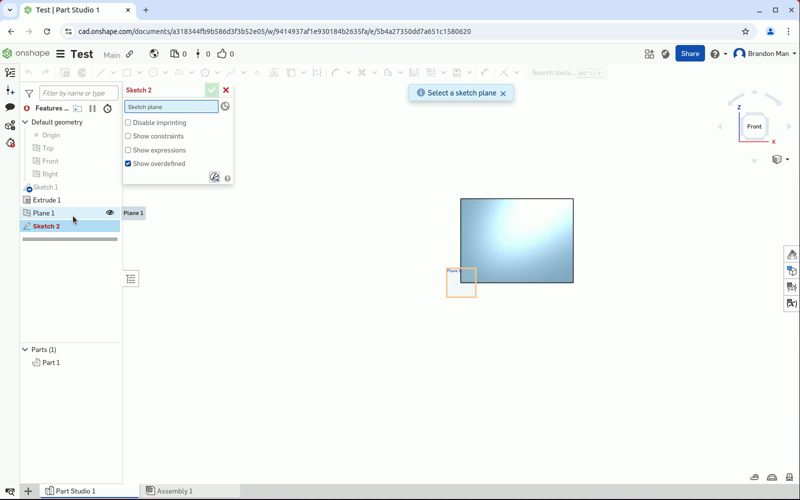
click(73, 215)
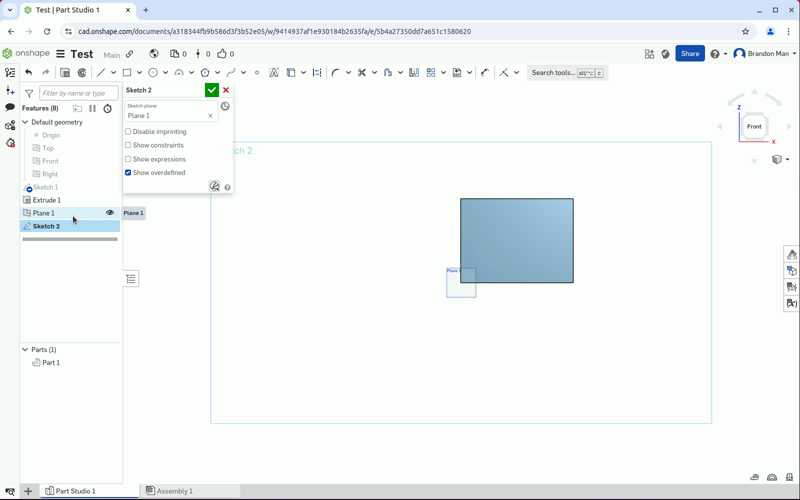
mouse_move(73, 352)
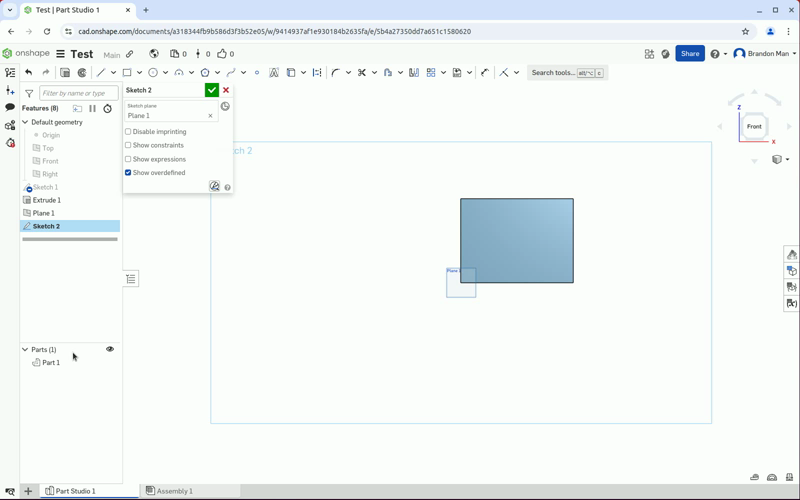
key(y)
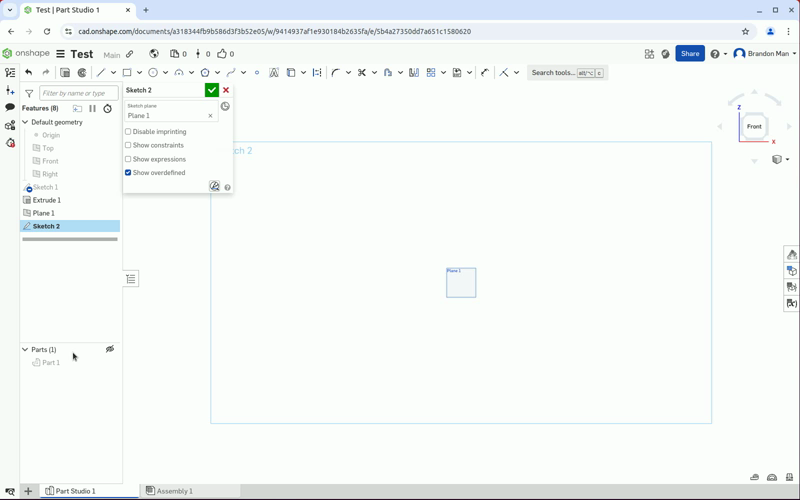
key(c)
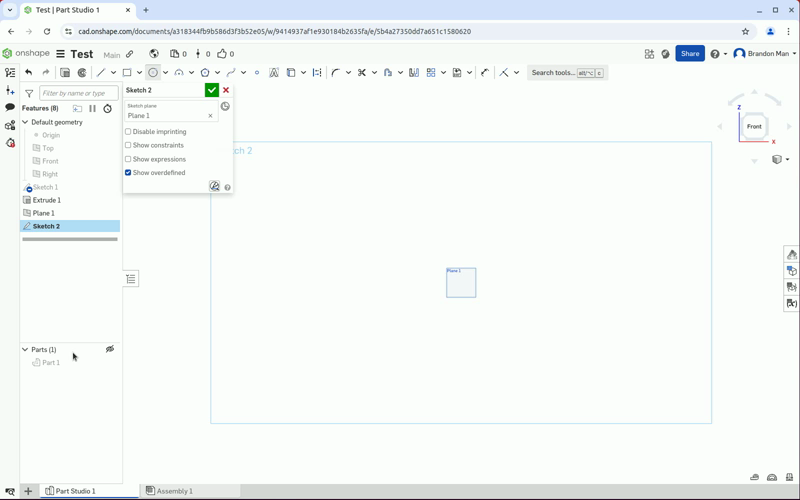
key_down(shift)
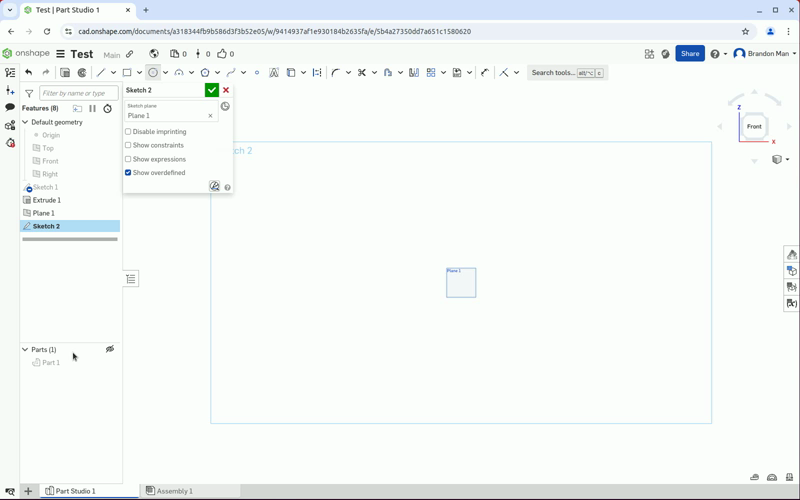
mouse_move(503, 240)
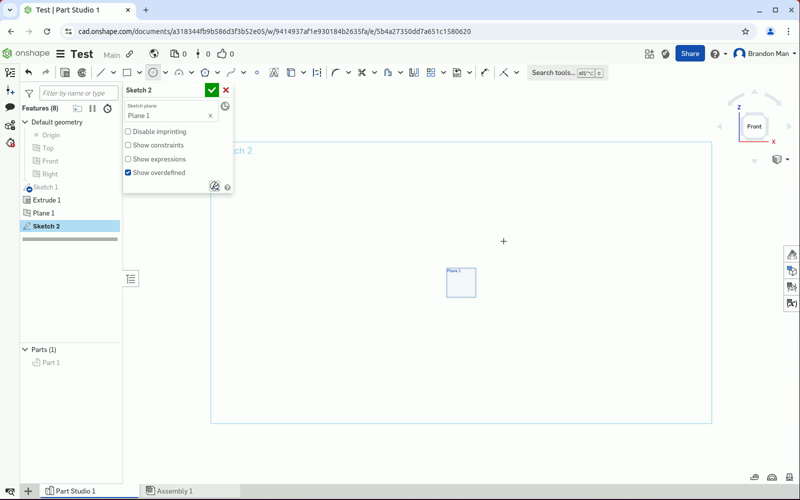
click(503, 240)
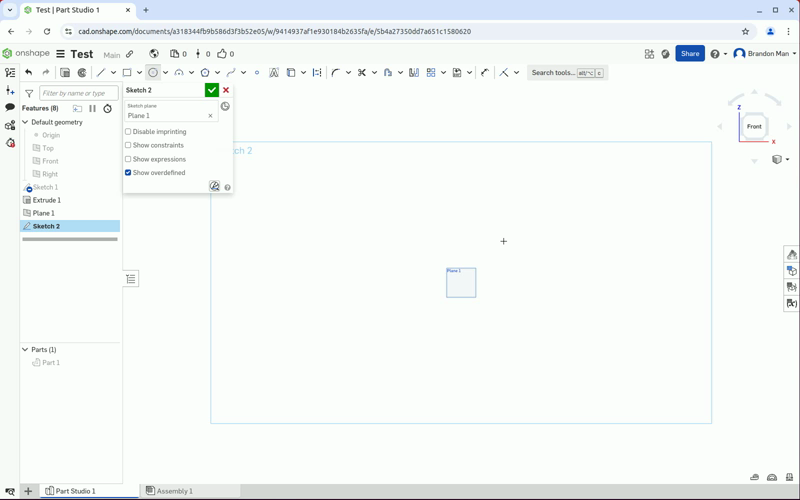
key_up(shift)
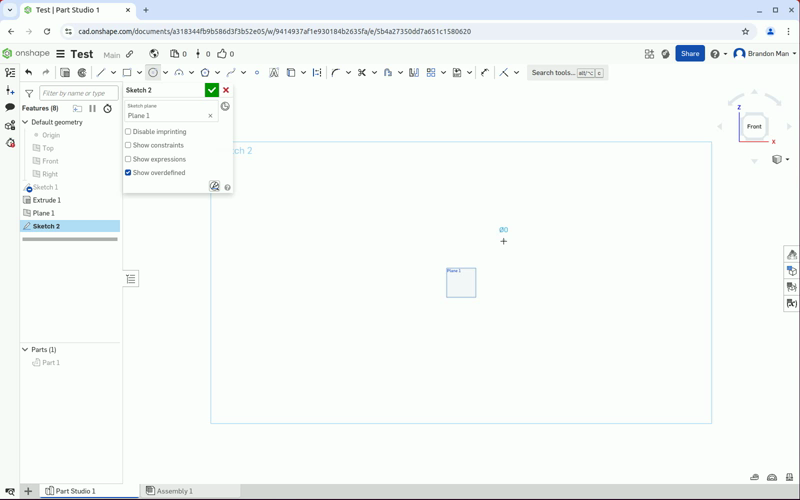
mouse_move(532, 240)
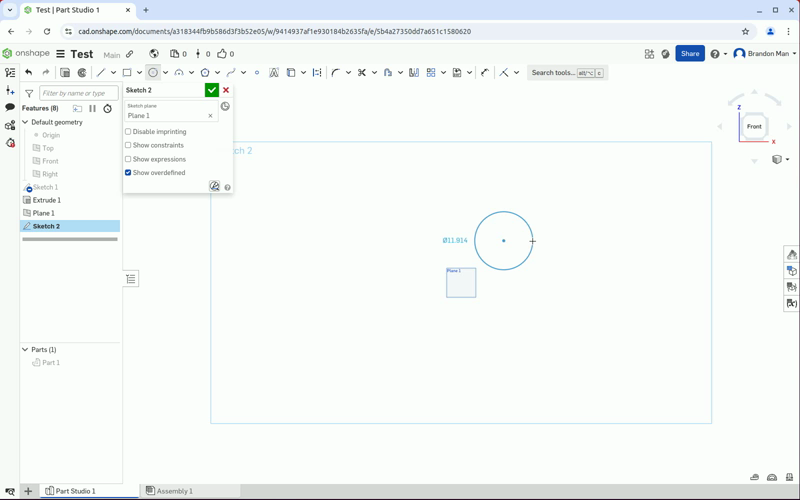
click(532, 240)
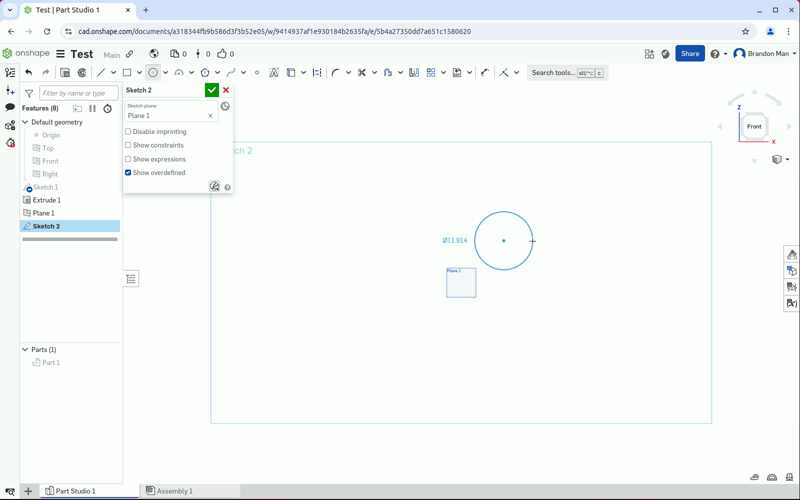
key(esc)
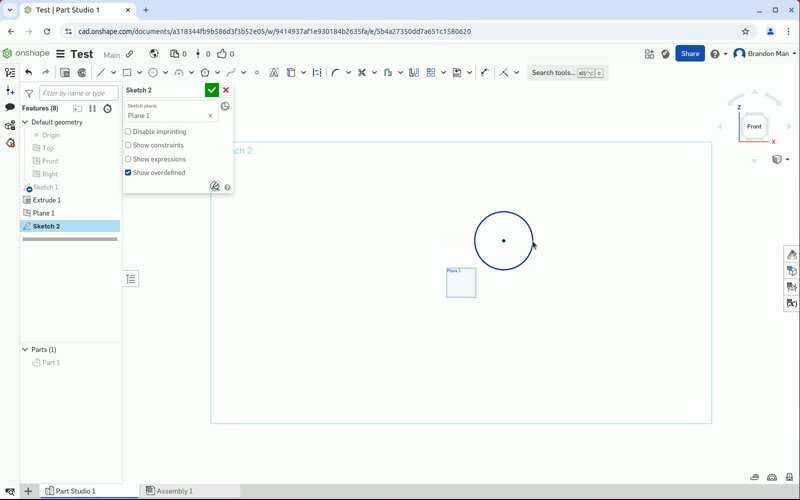
mouse_move(489, 235)
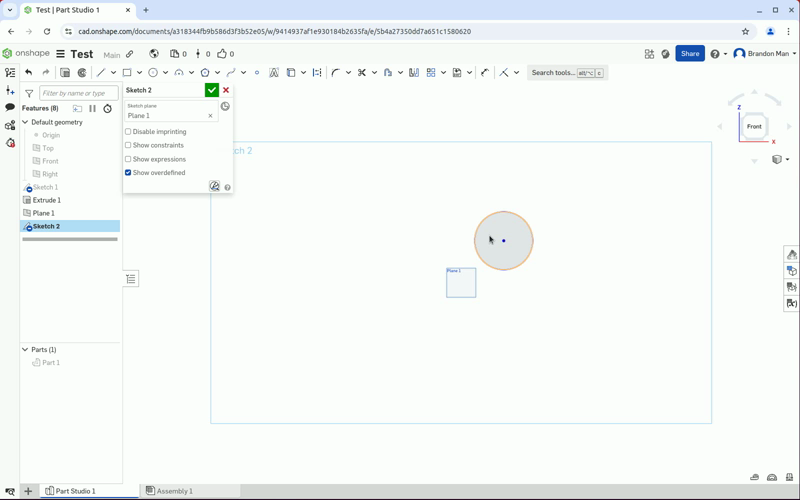
click(489, 235)
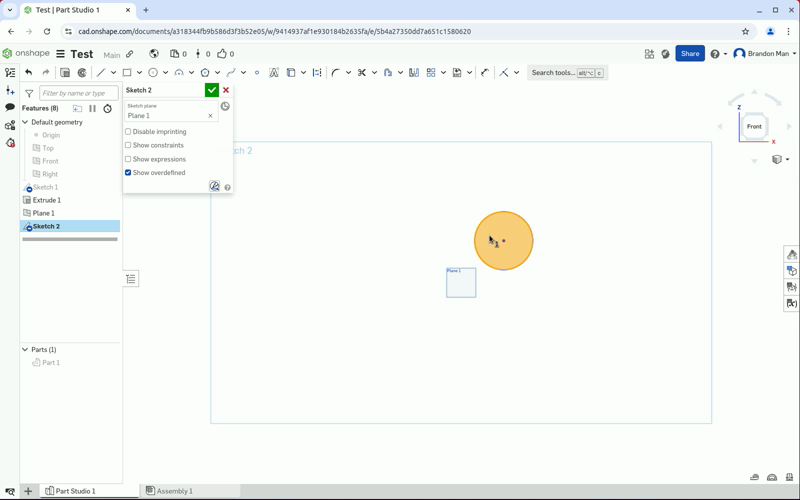
mouse_move(73, 352)
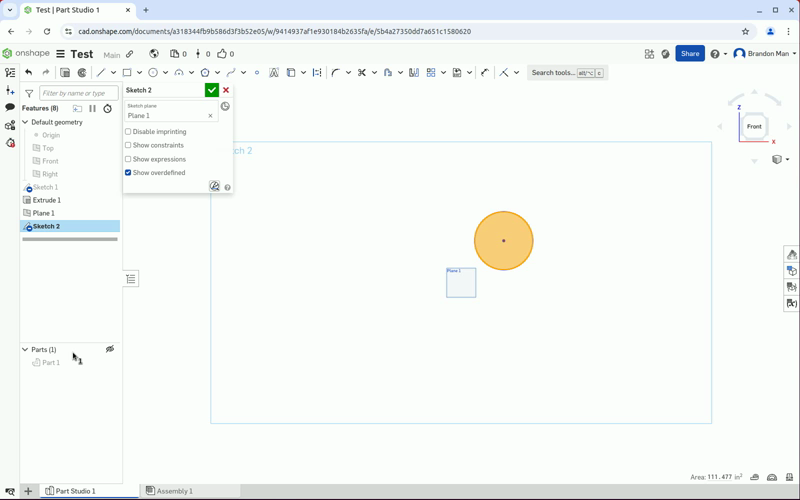
key(shift+y)
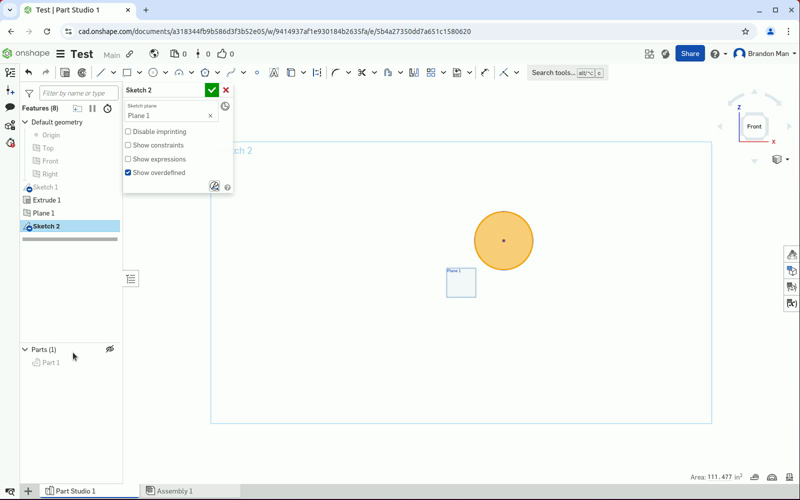
key(shift+e)
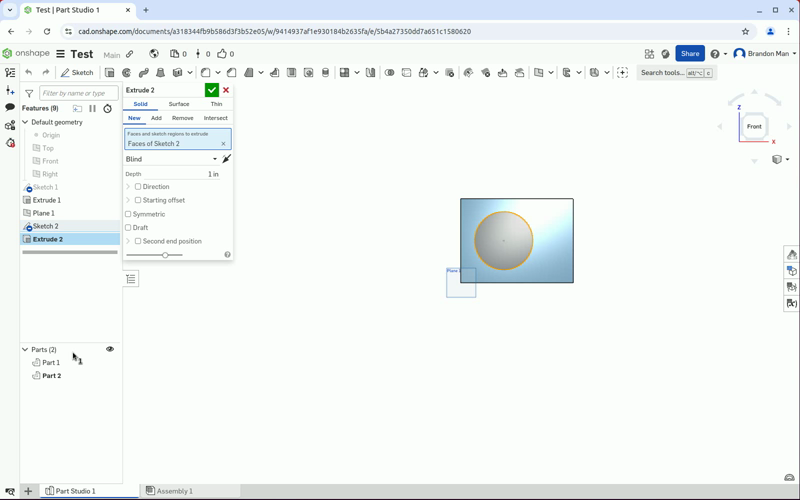
mouse_move(143, 106)
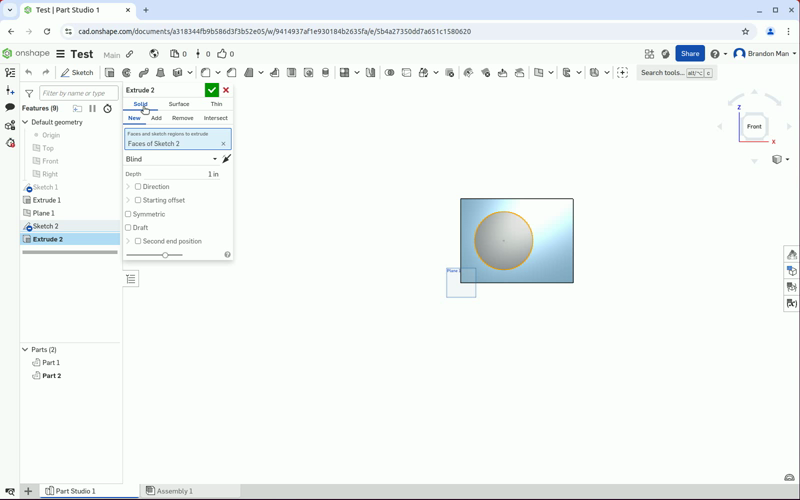
click(143, 106)
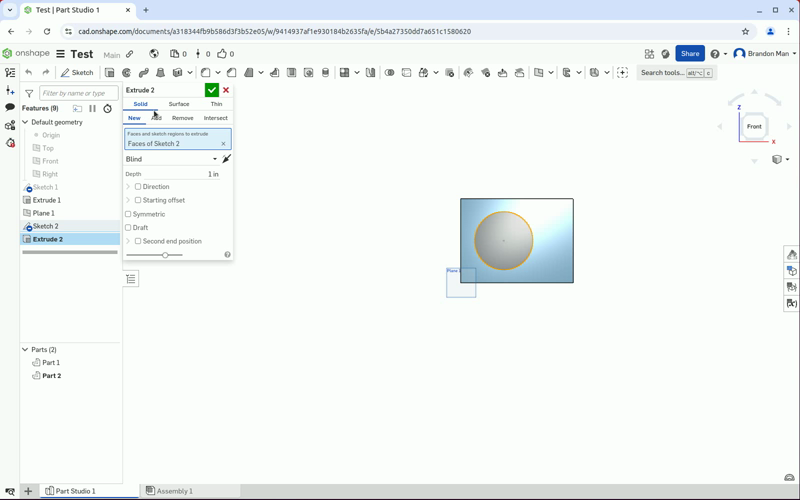
mouse_move(186, 120)
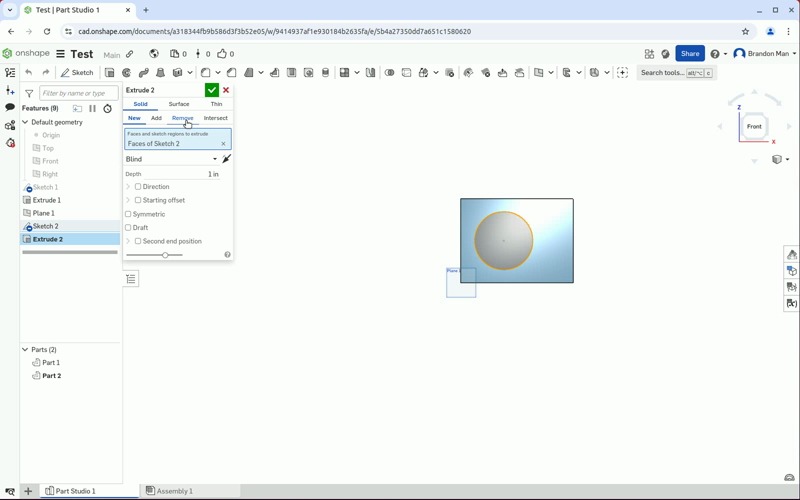
click(186, 120)
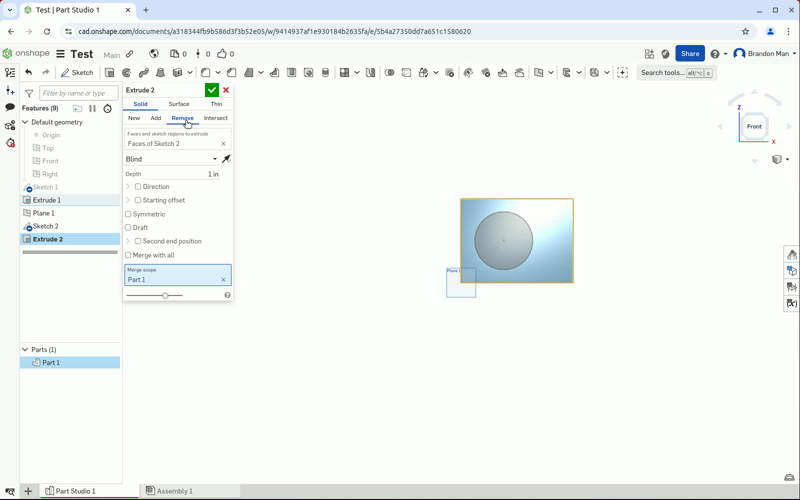
key(tab, 4)
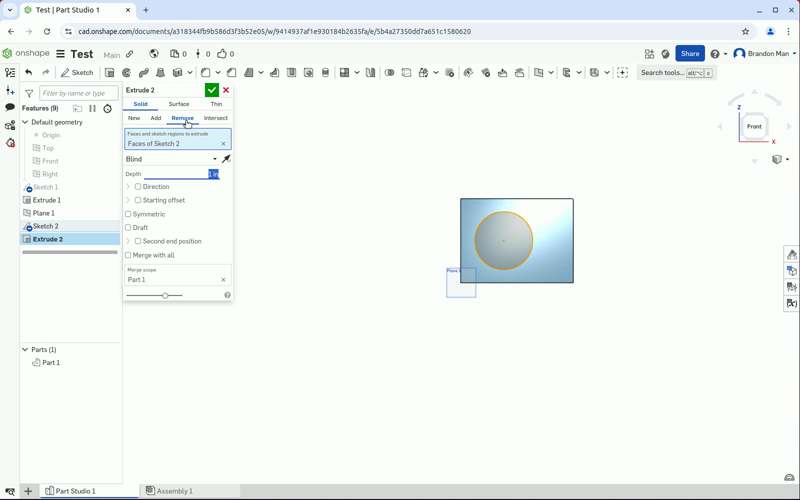
text(5.777)
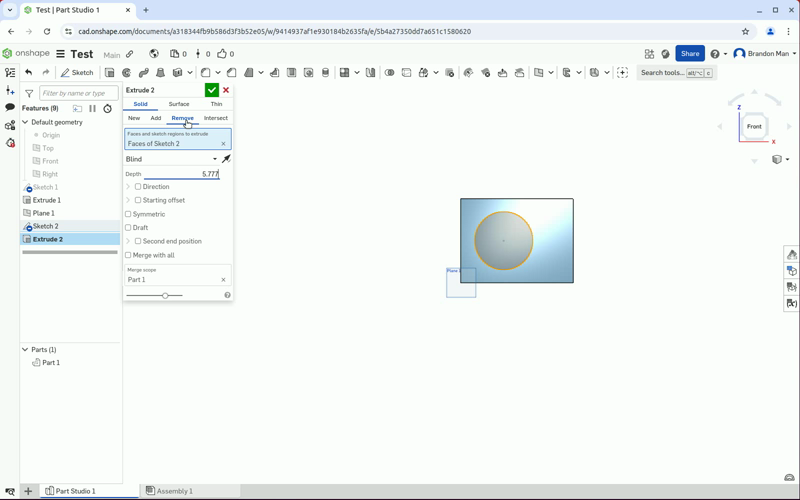
key(tab, 6)
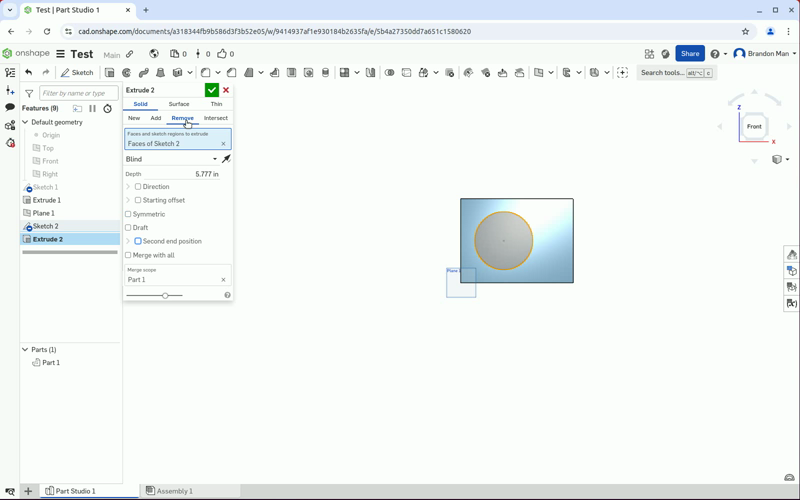
key(space)
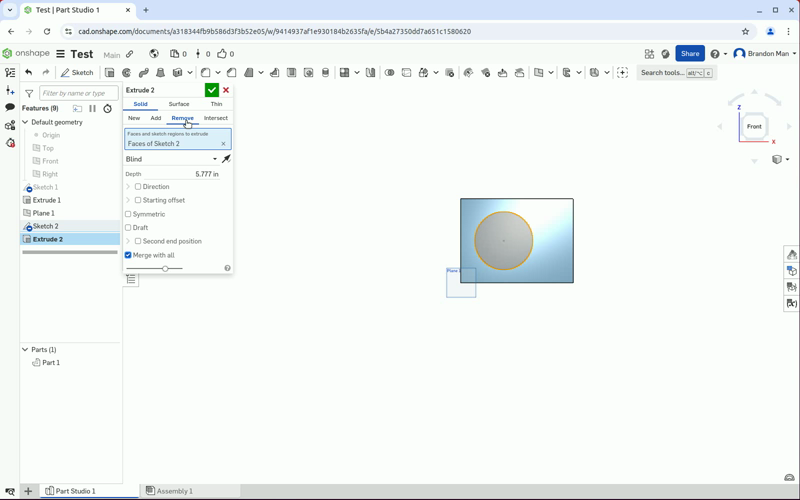
key(enter)
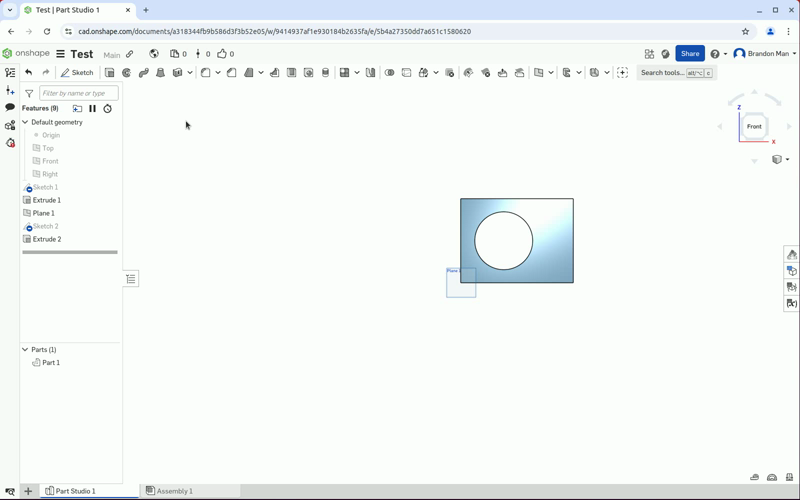
key(shift+h)
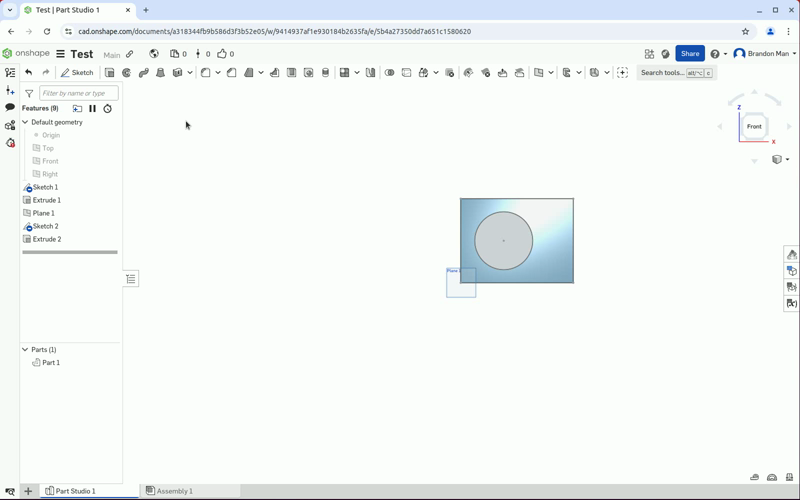
key(shift+h)
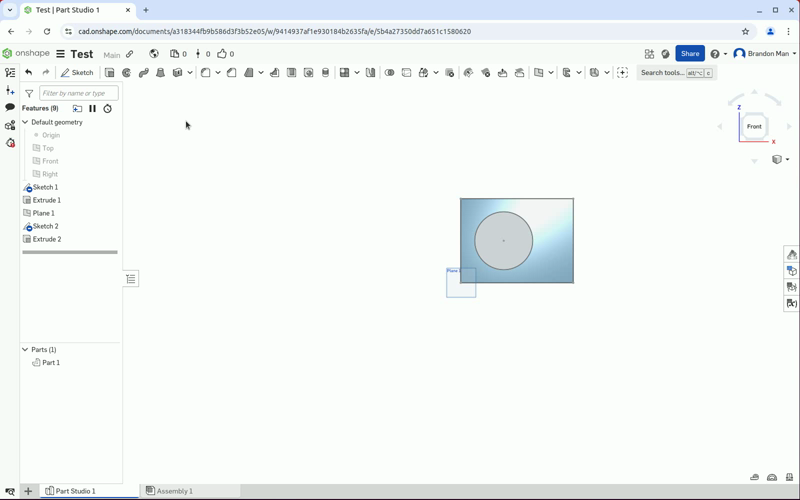
key(shift+7)
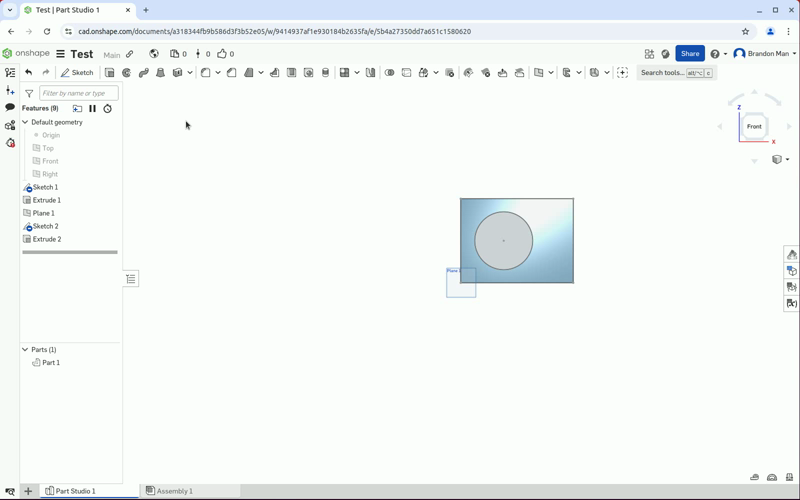
key(left, 2)
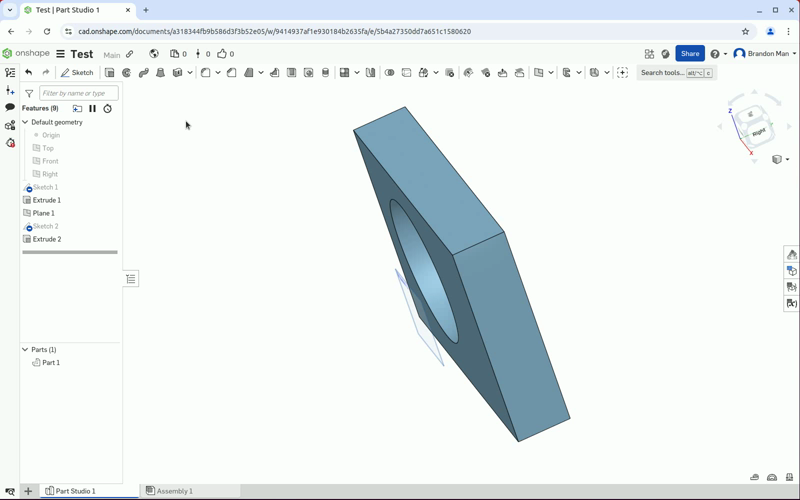
key(down, 2)
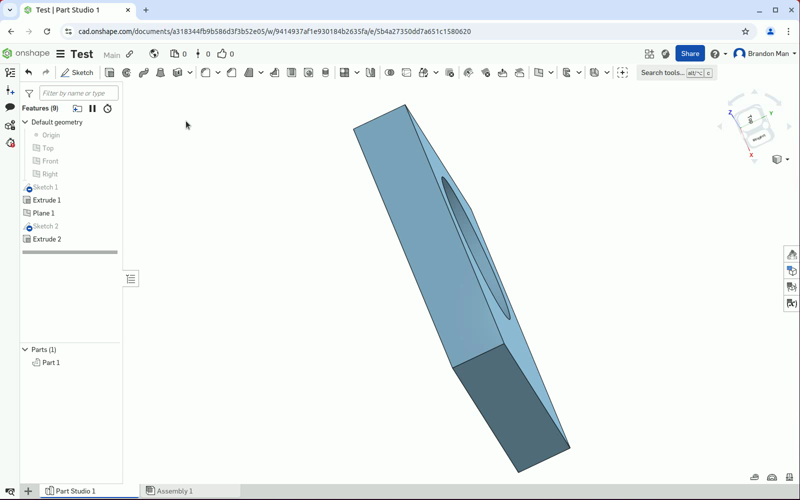
key(up, 2)
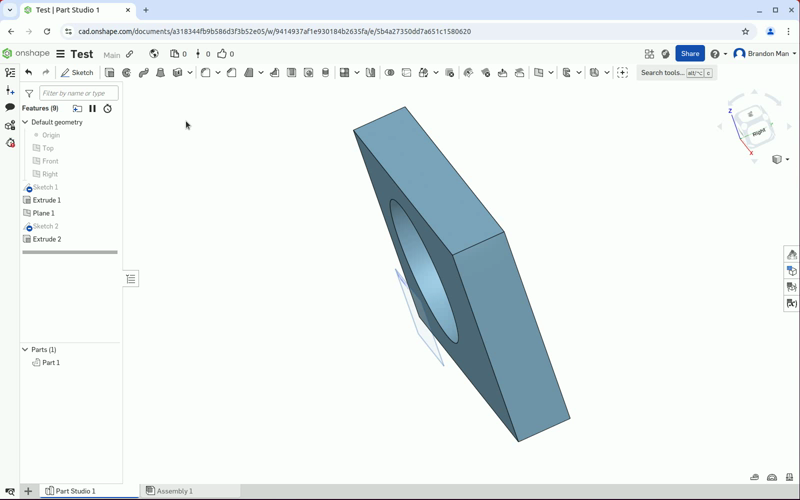
key(right, 2)
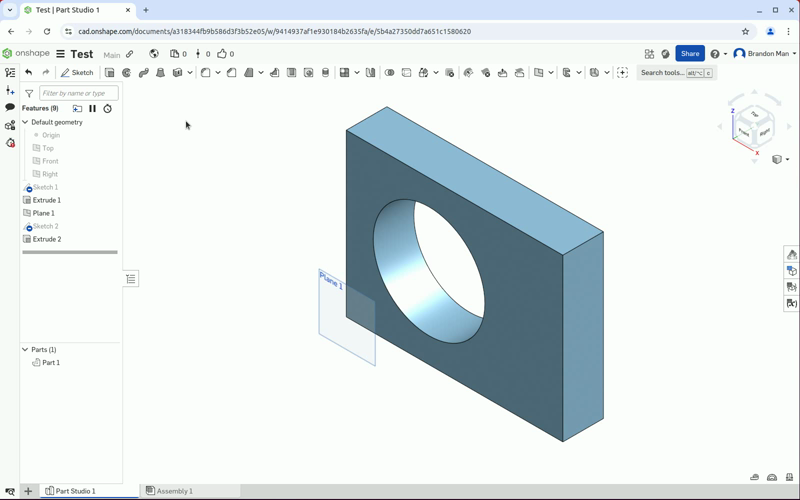
mouse_move(73, 189)
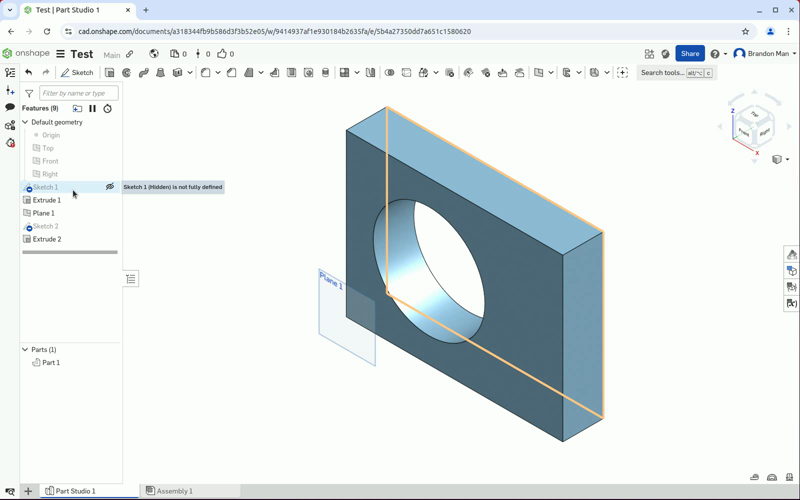
click(73, 189)